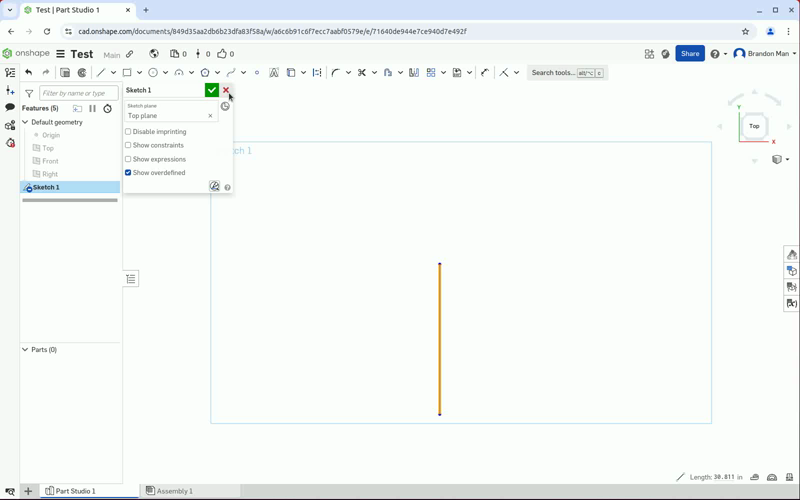
key(shift+h)
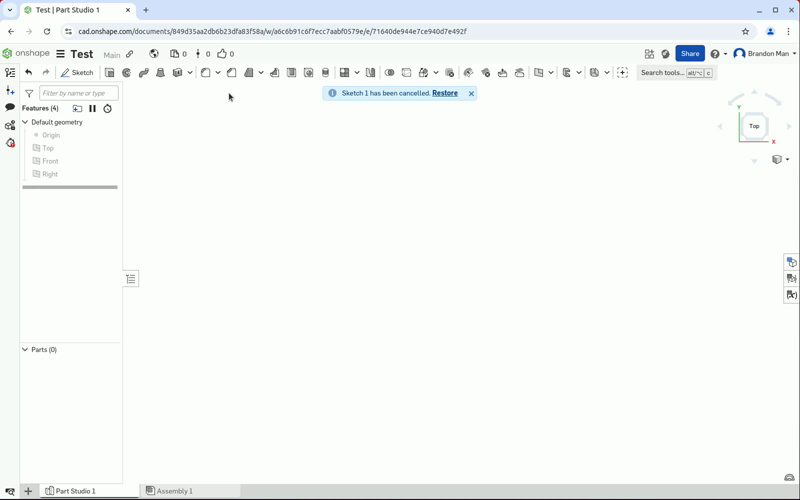
mouse_move(73, 352)
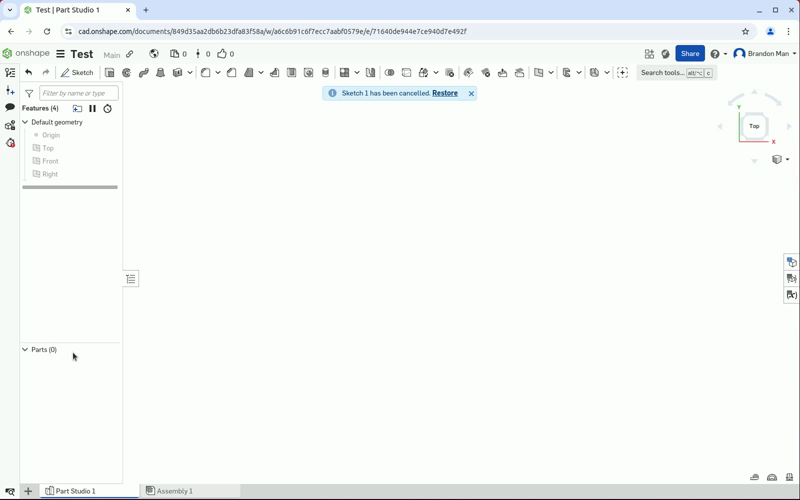
key(y)
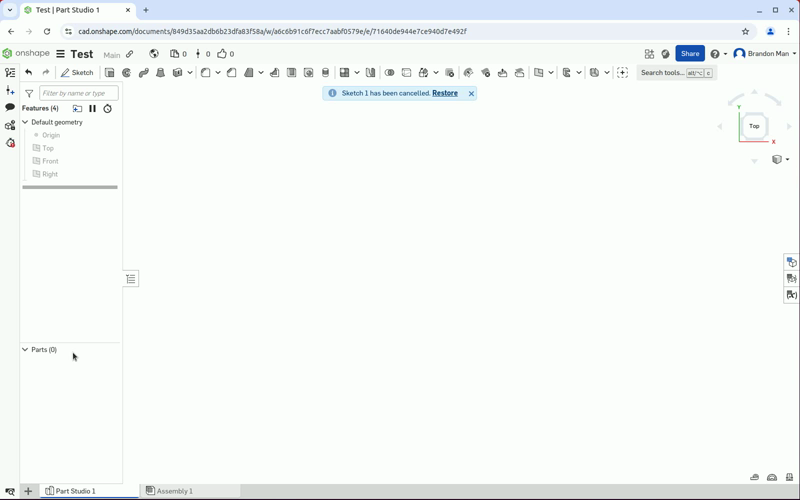
key(shift+p)
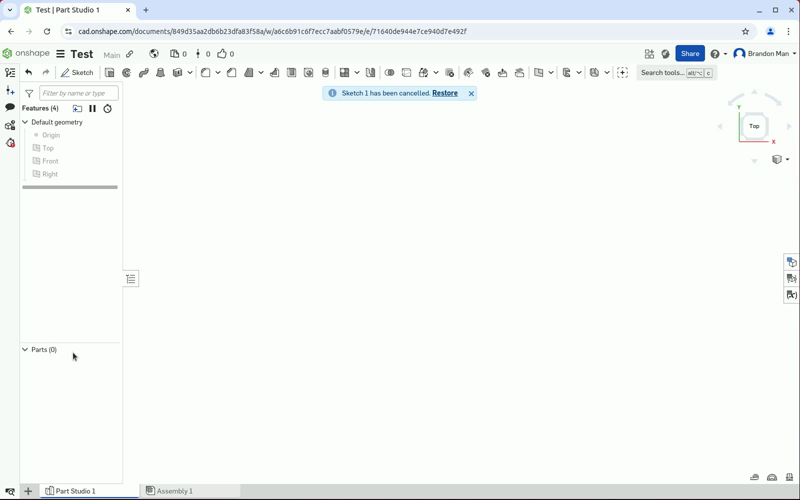
key(space)
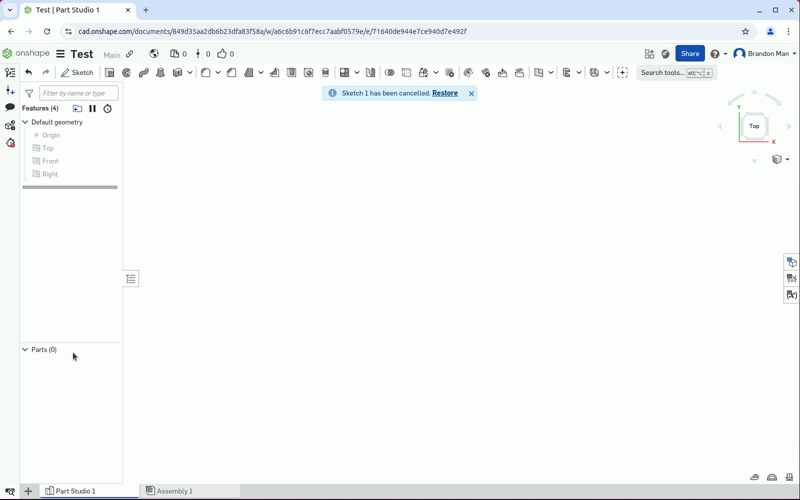
key_down(shift)
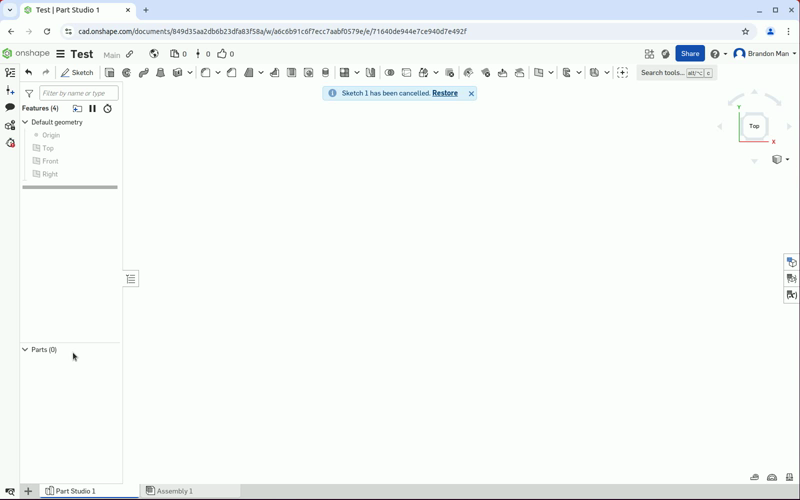
key(up)
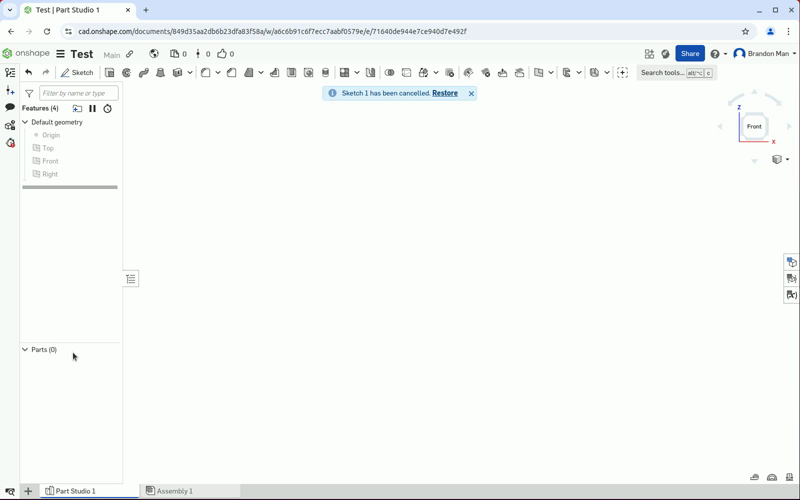
key_up(shift)
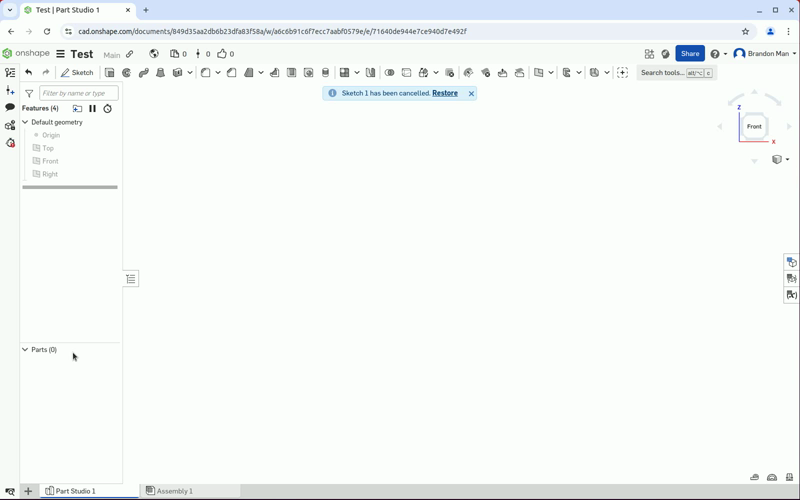
mouse_move(73, 352)
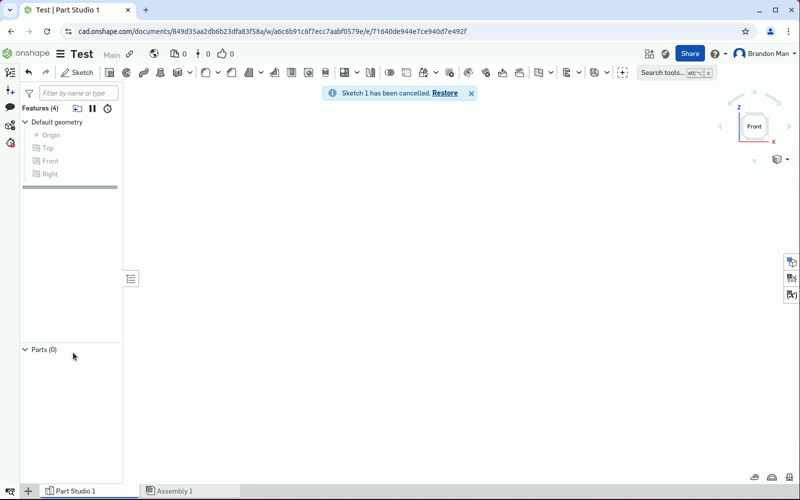
key(shift+y)
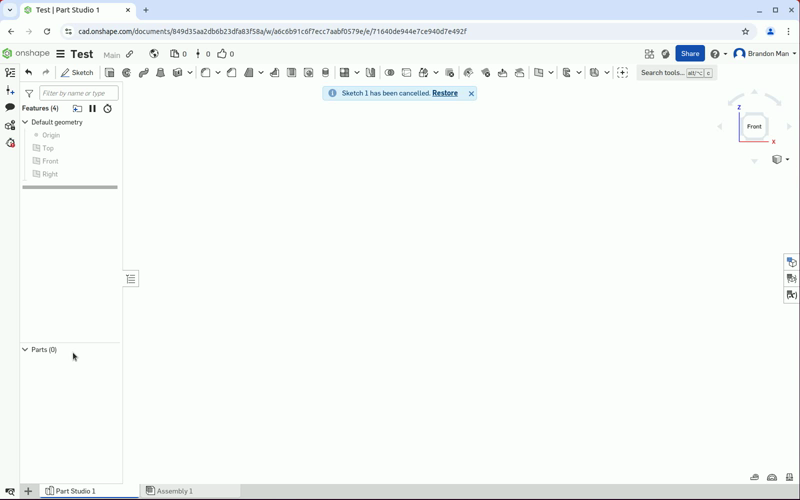
key(shift+s)
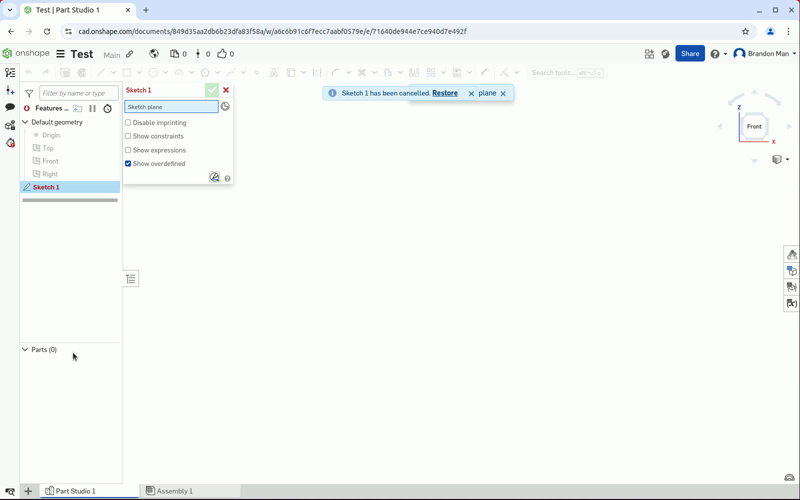
mouse_move(73, 163)
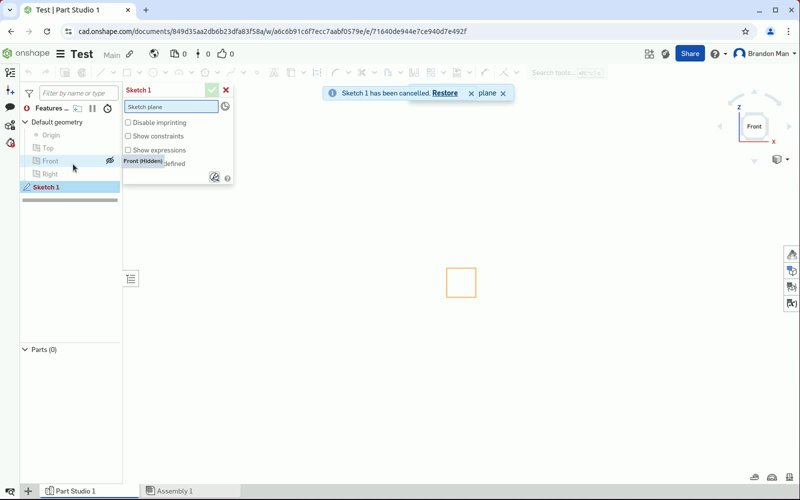
click(73, 163)
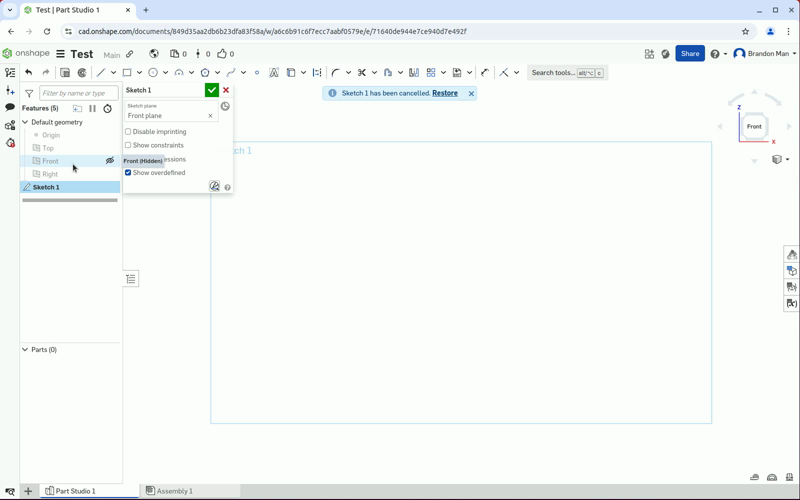
mouse_move(73, 352)
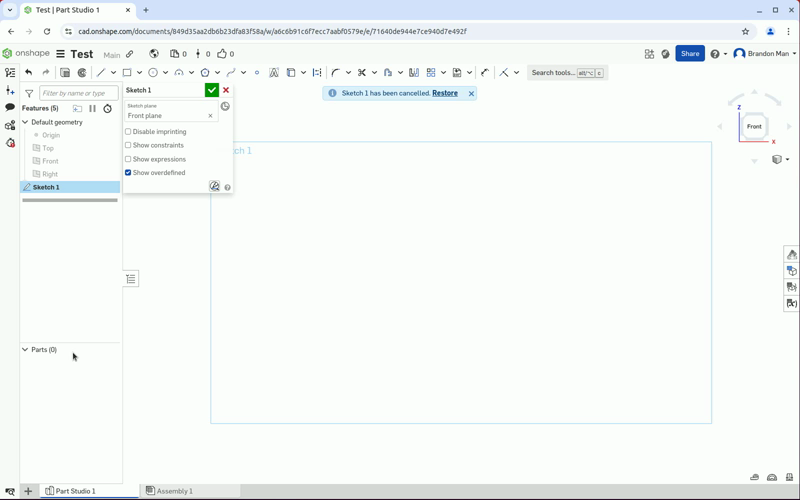
key(y)
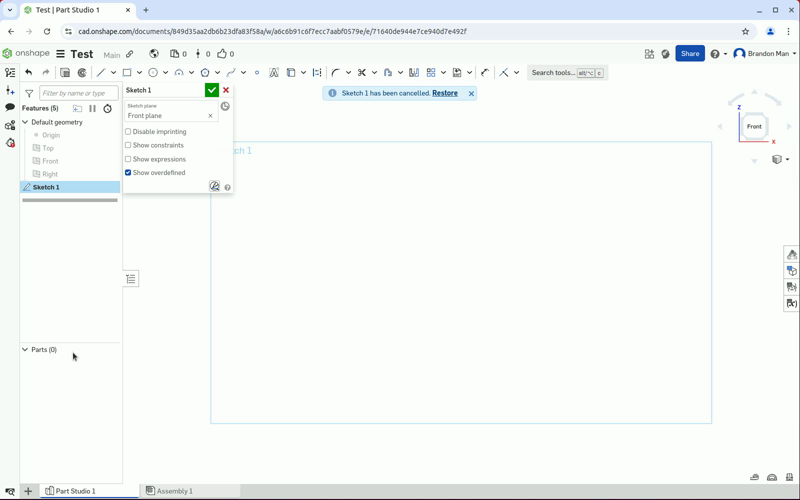
key(c)
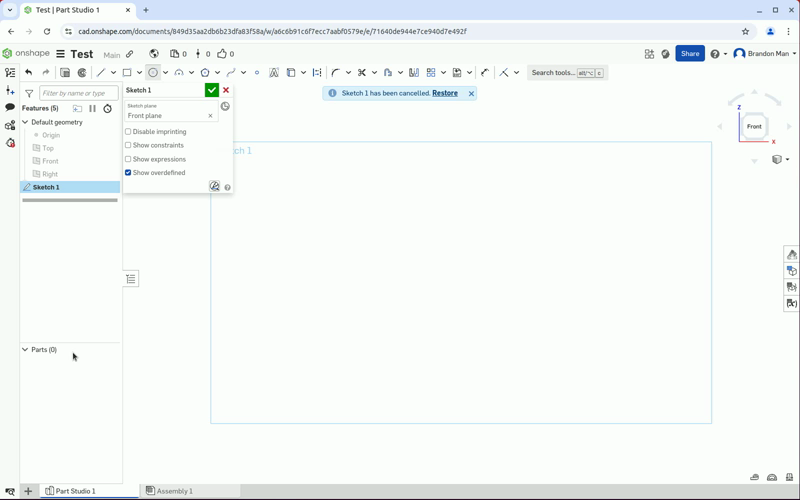
key_down(shift)
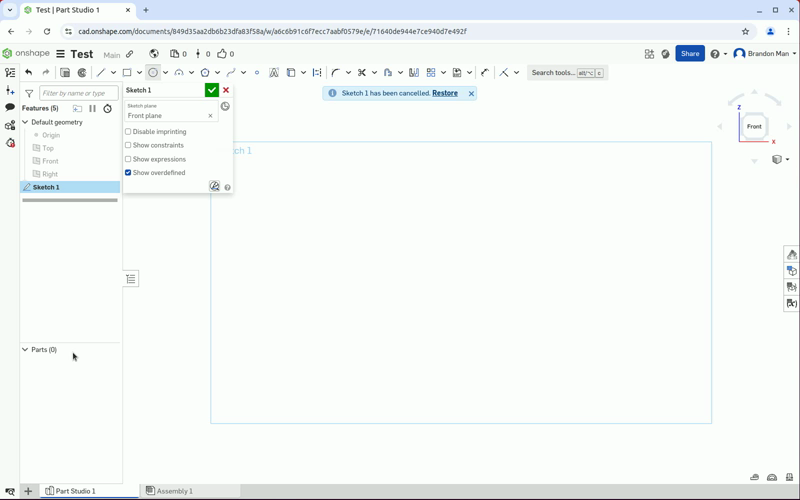
mouse_move(407, 282)
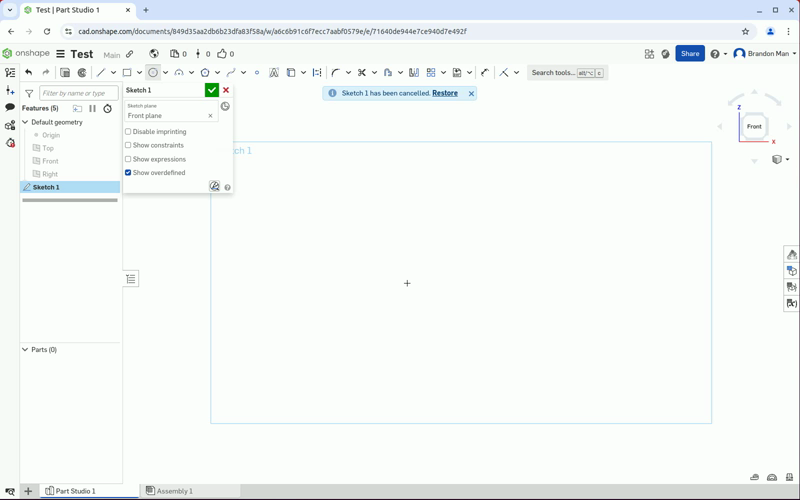
click(407, 282)
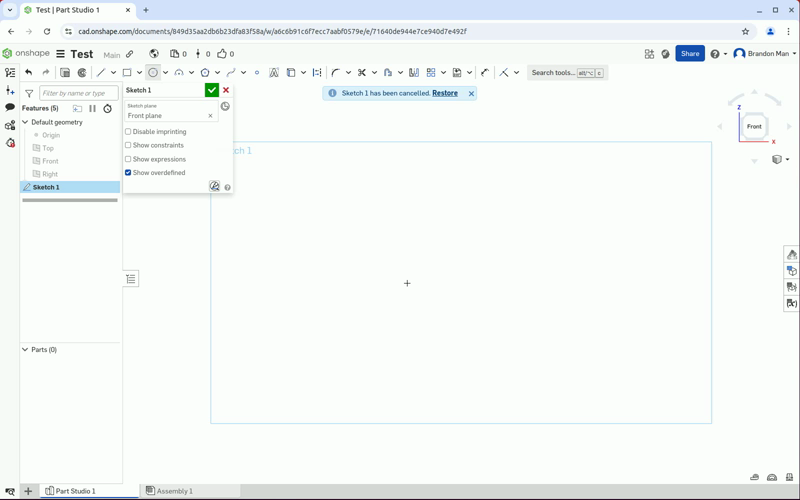
key_up(shift)
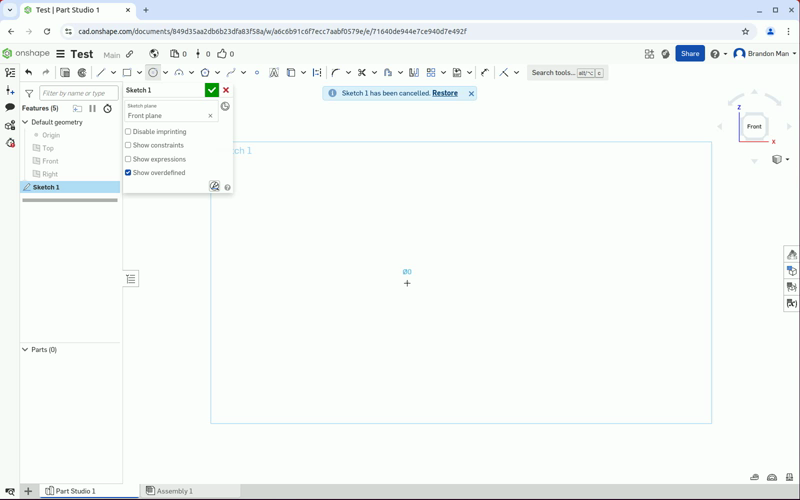
mouse_move(430, 282)
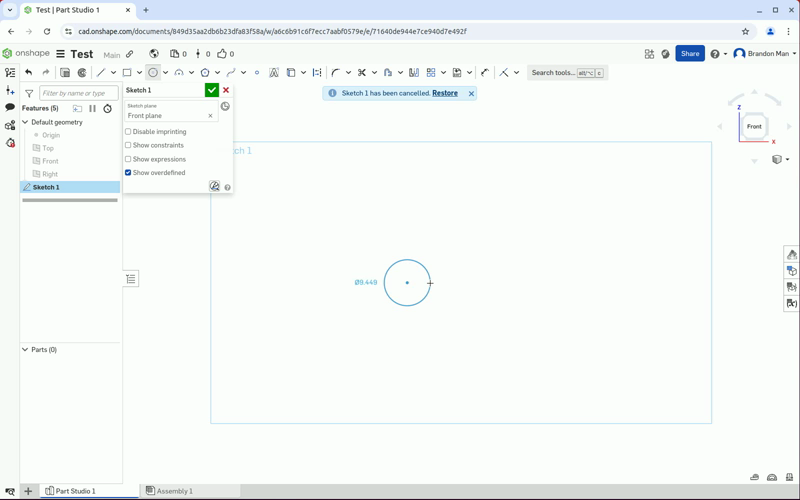
click(430, 282)
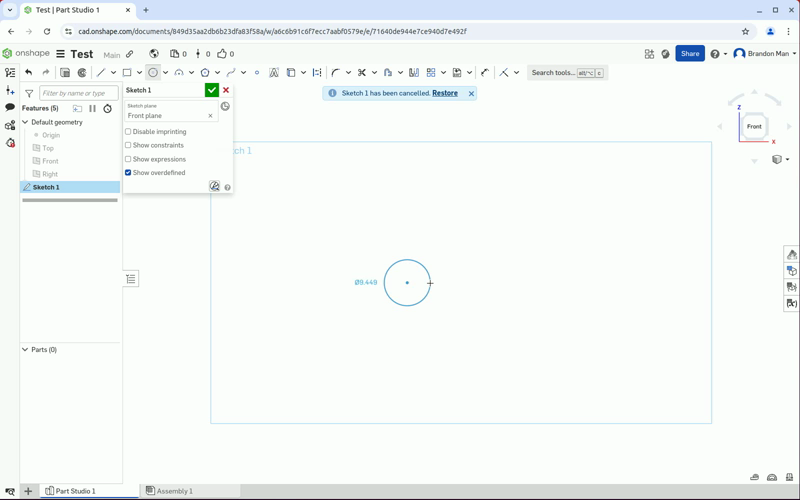
key(esc)
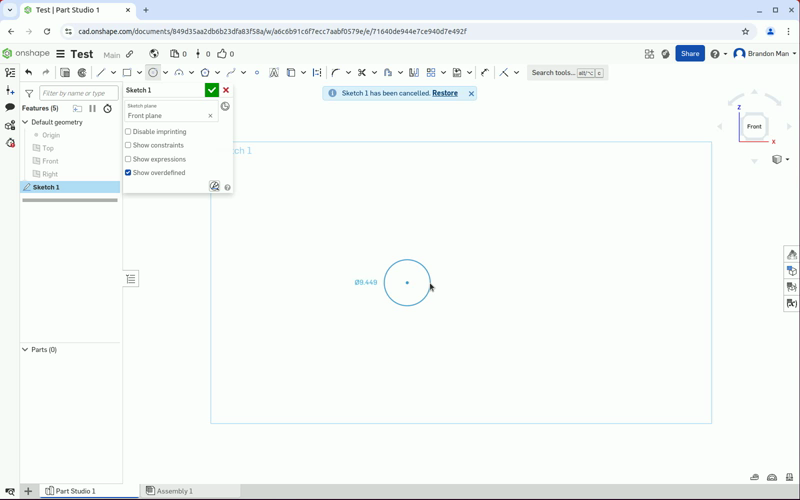
mouse_move(409, 261)
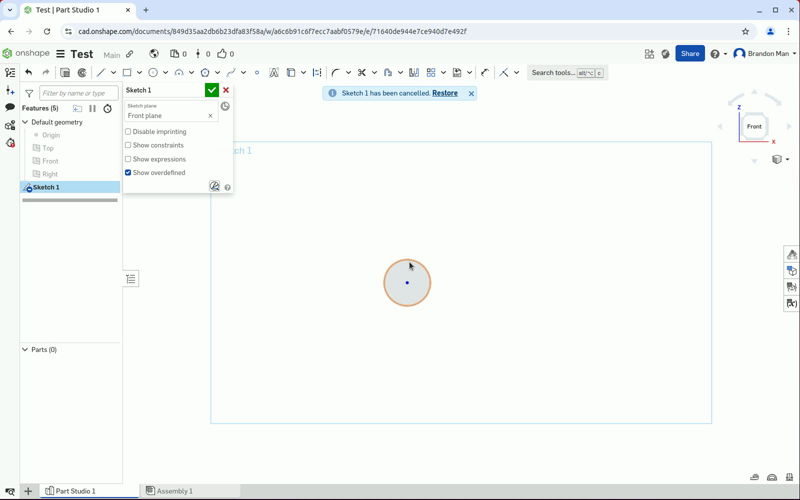
scroll(6)
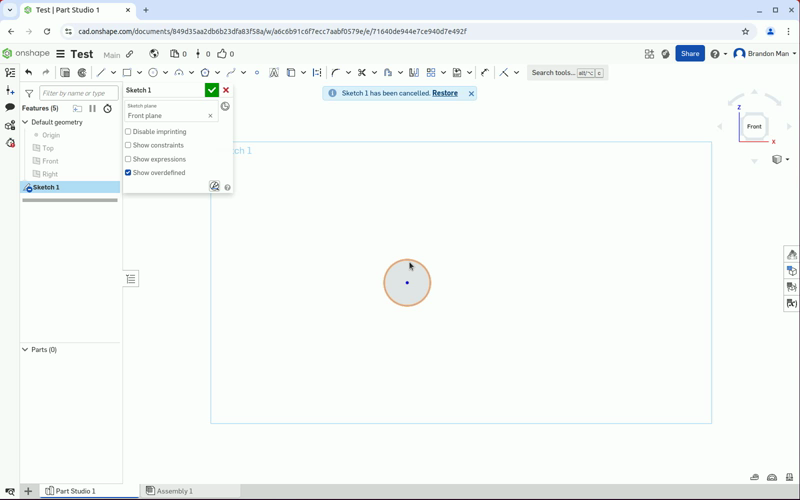
scroll(6)
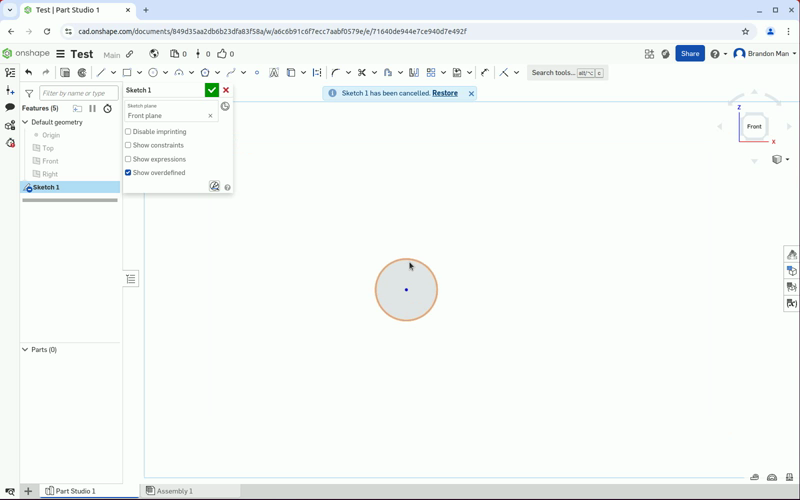
scroll(6)
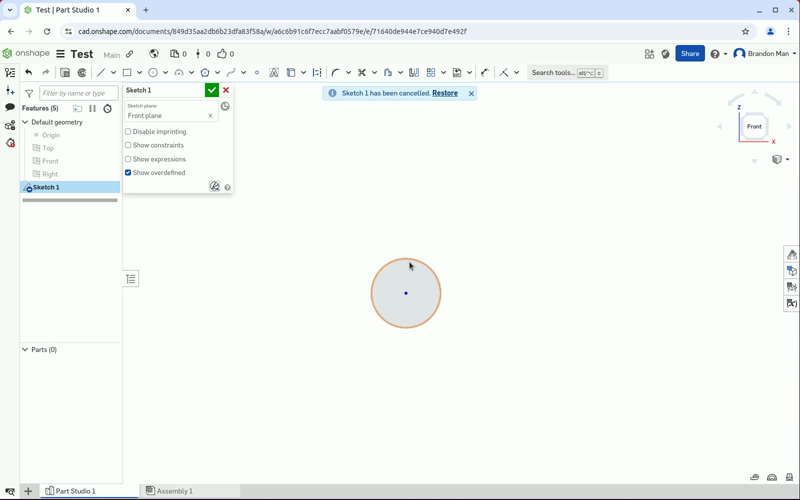
scroll(6)
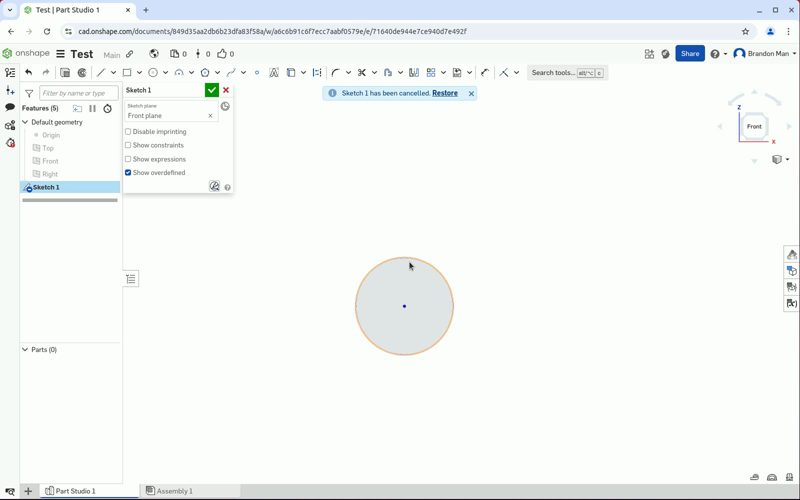
scroll(6)
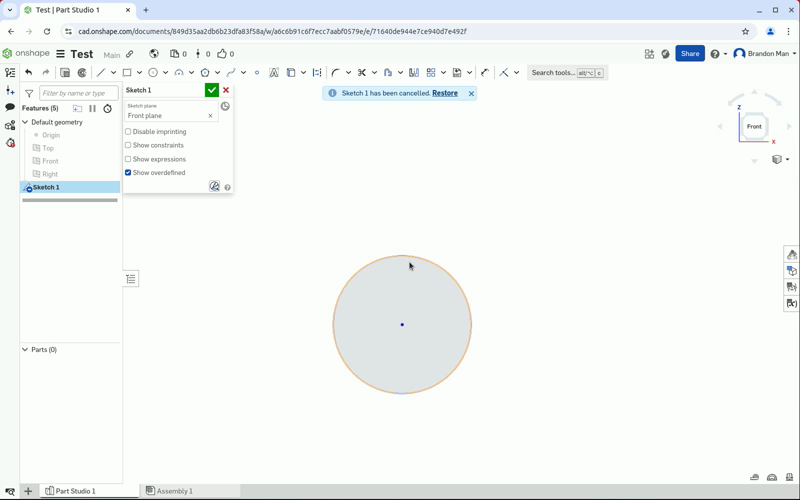
scroll(6)
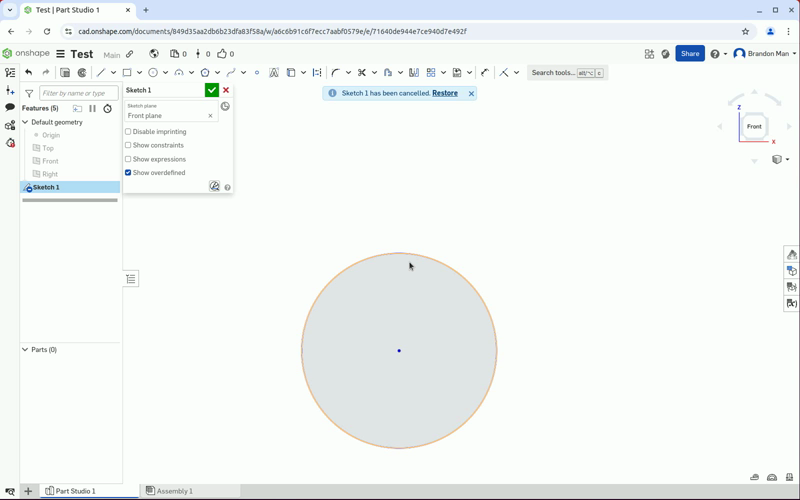
scroll(6)
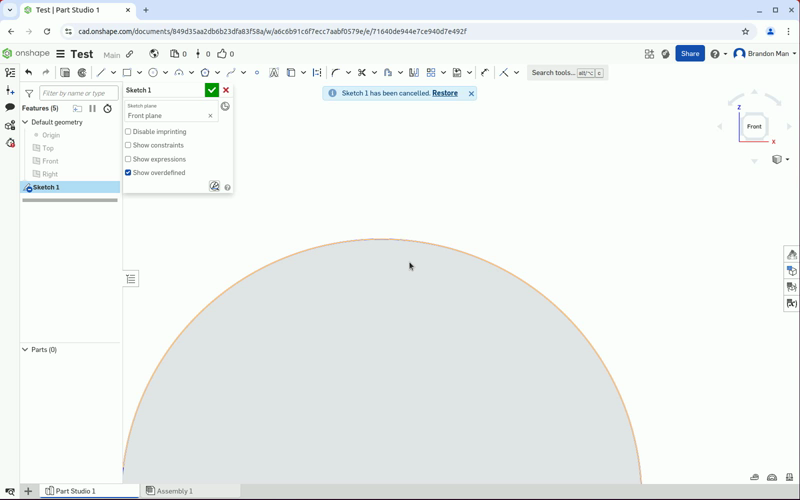
click(409, 261)
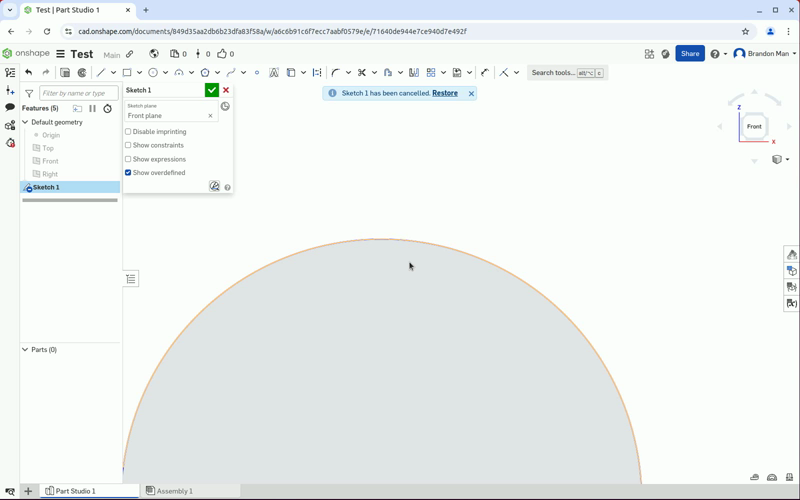
scroll(-6)
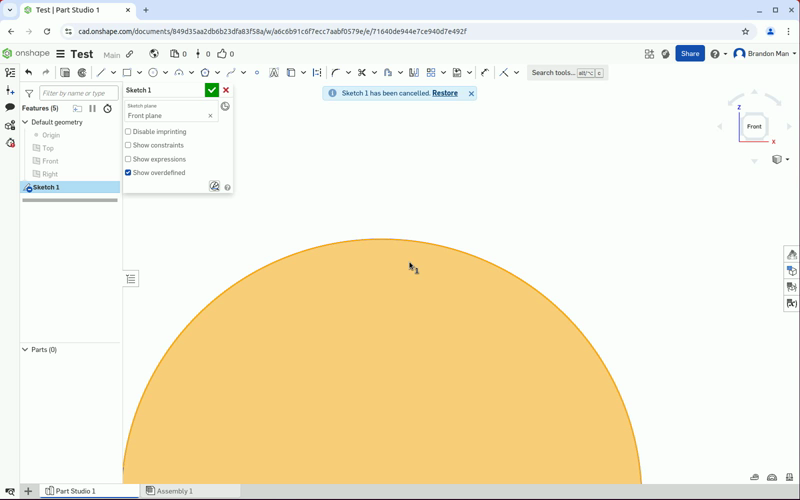
scroll(-6)
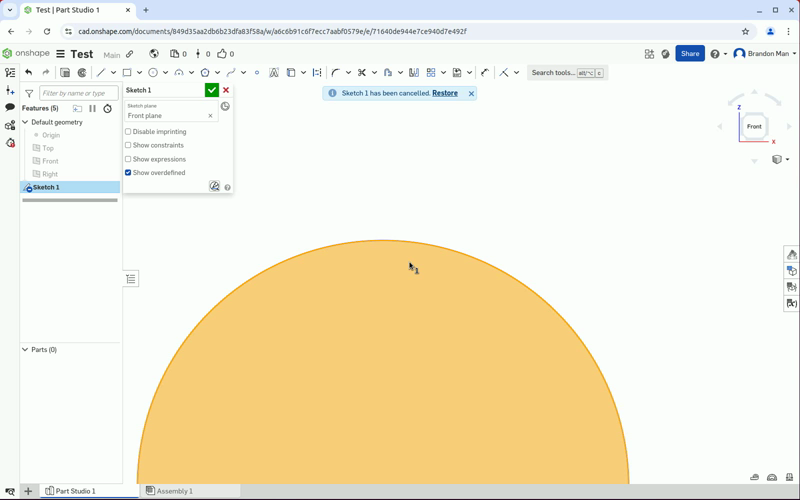
scroll(-6)
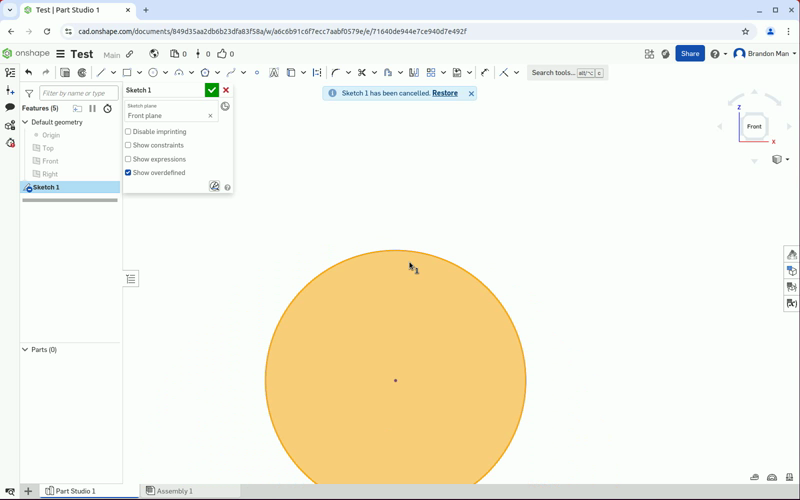
scroll(-6)
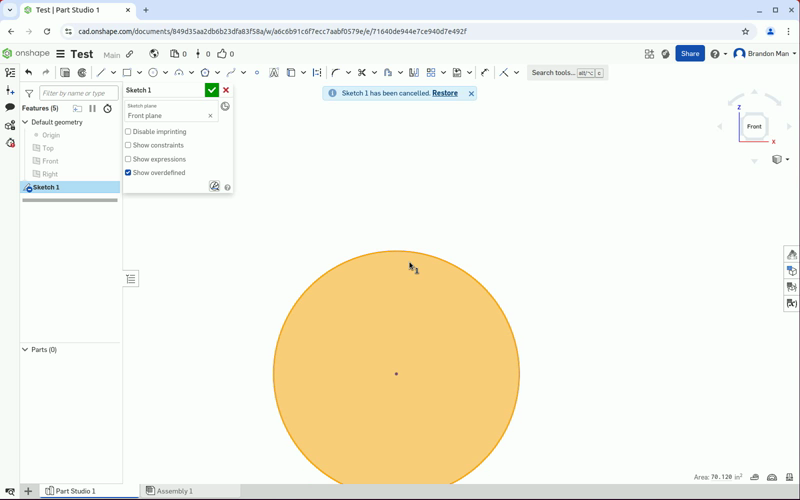
scroll(-6)
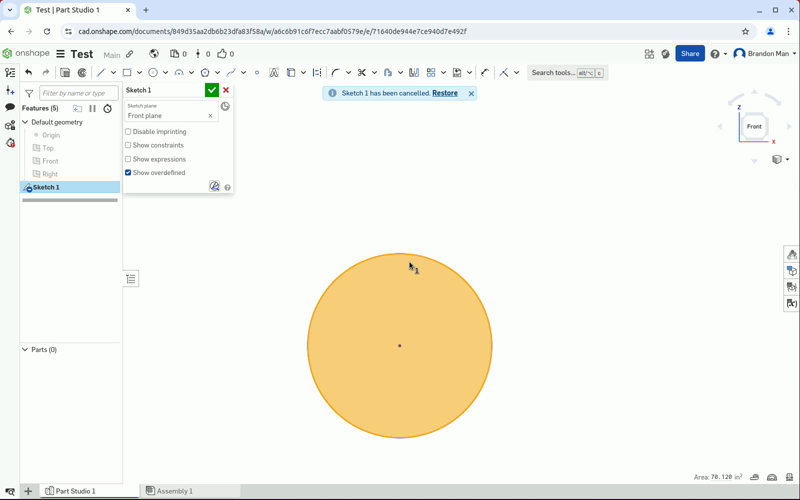
scroll(-6)
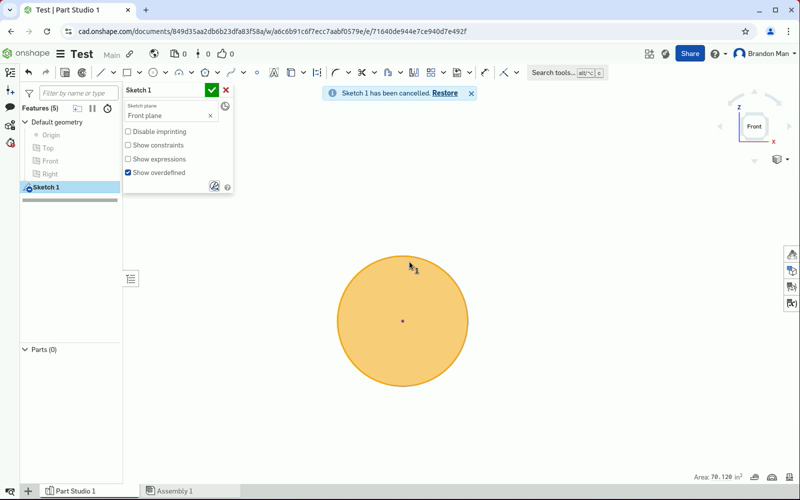
scroll(-6)
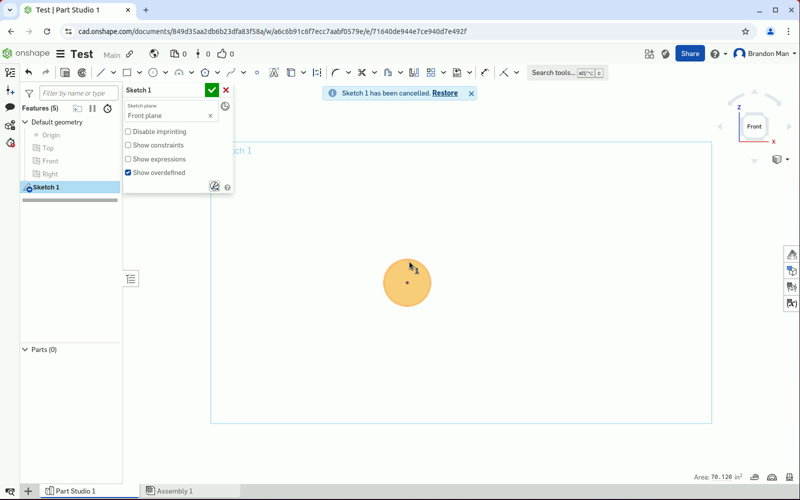
mouse_move(73, 352)
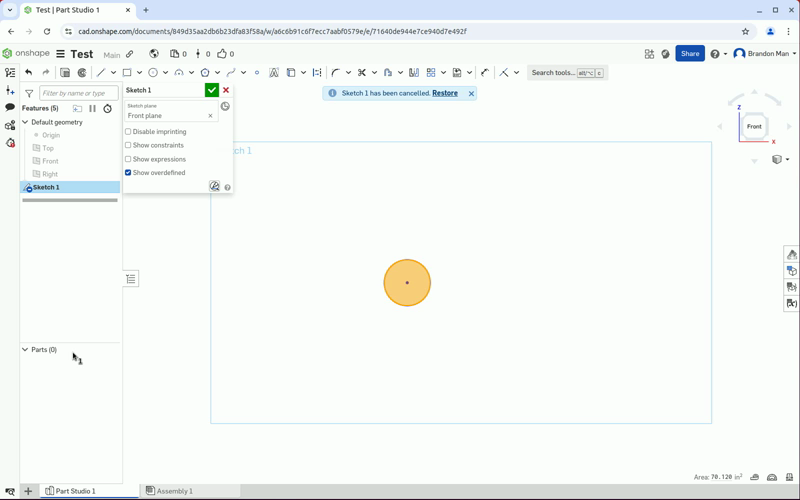
key(shift+y)
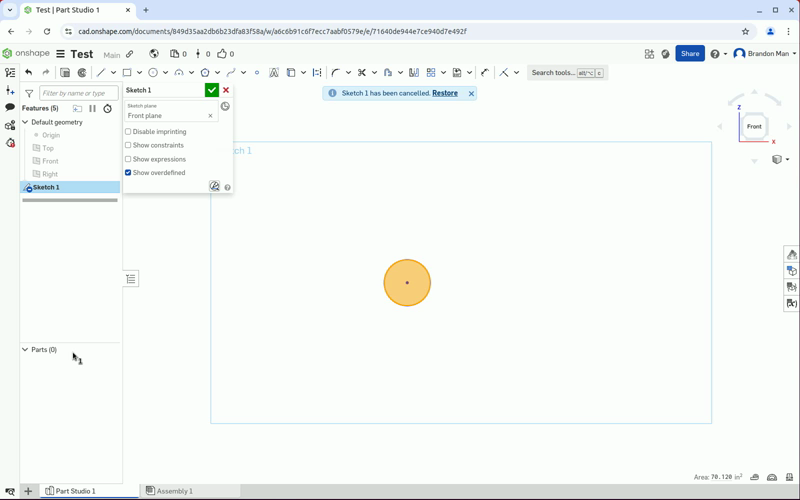
key(shift+e)
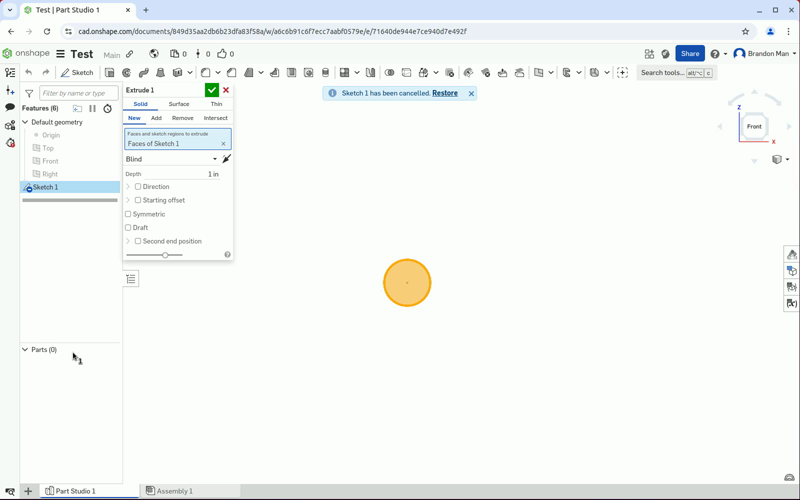
mouse_move(143, 106)
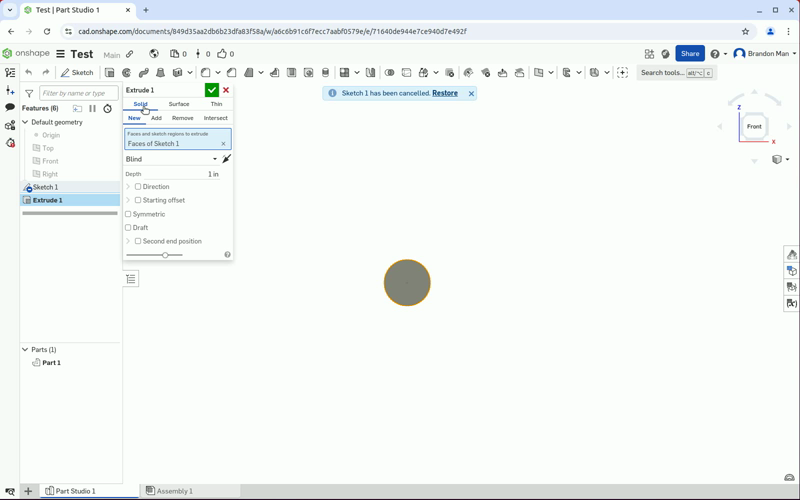
click(143, 106)
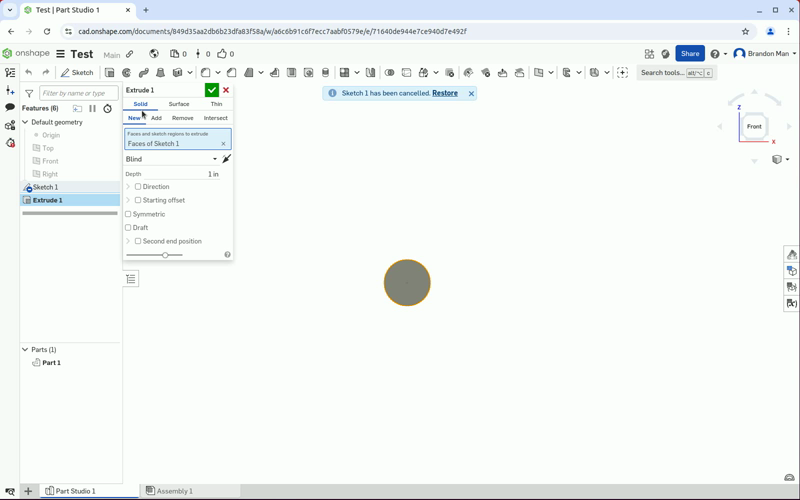
mouse_move(137, 120)
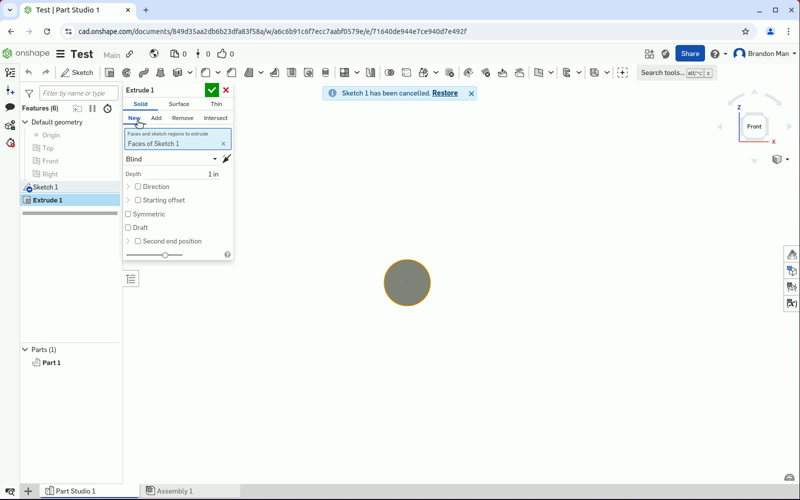
click(137, 120)
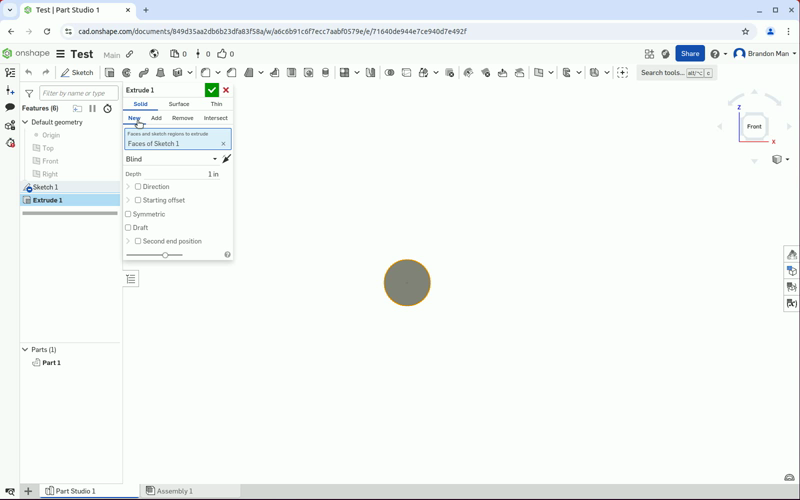
key(tab, 4)
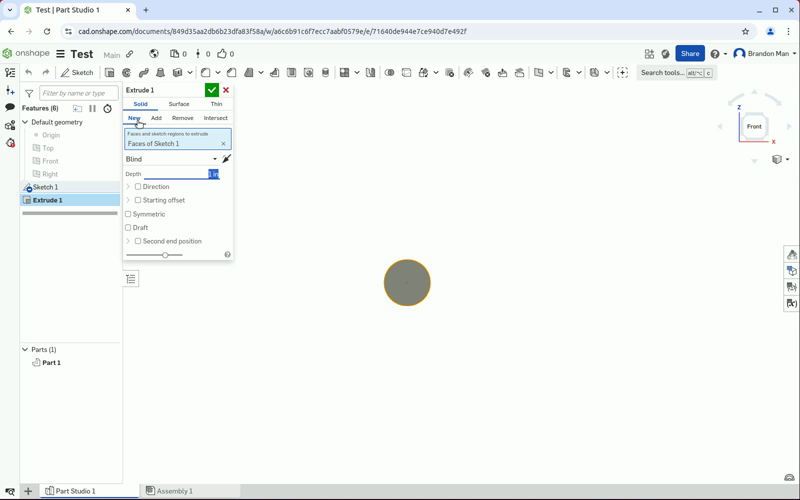
text(18.535)
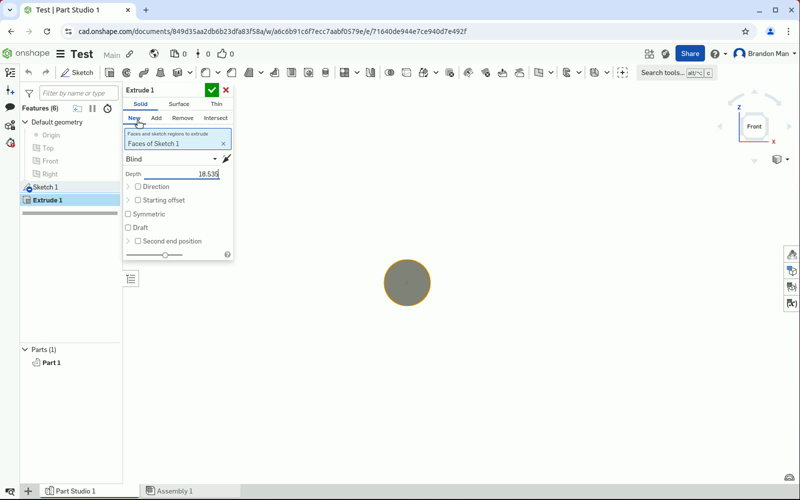
key(enter)
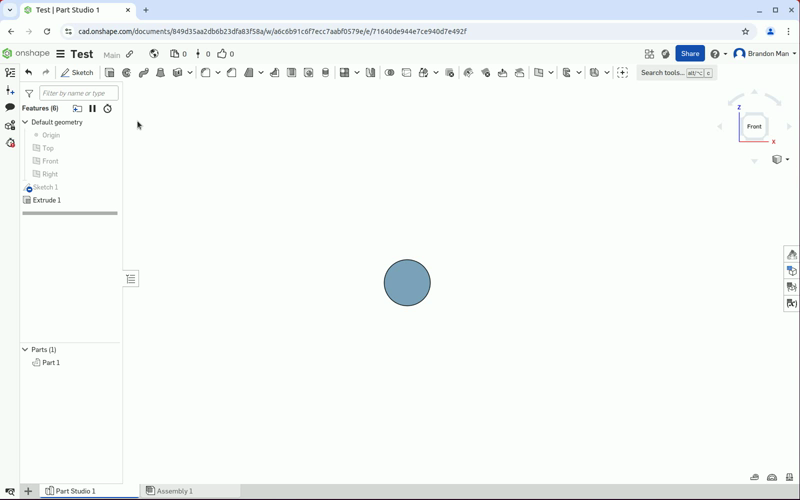
key(shift+h)
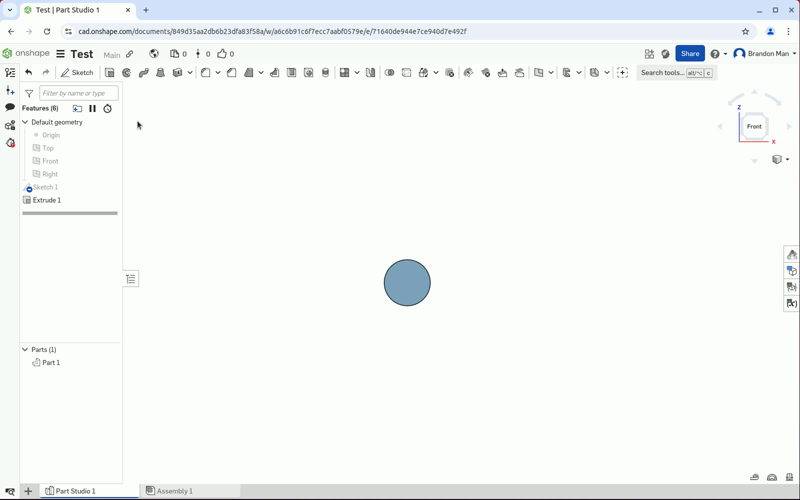
key(shift+h)
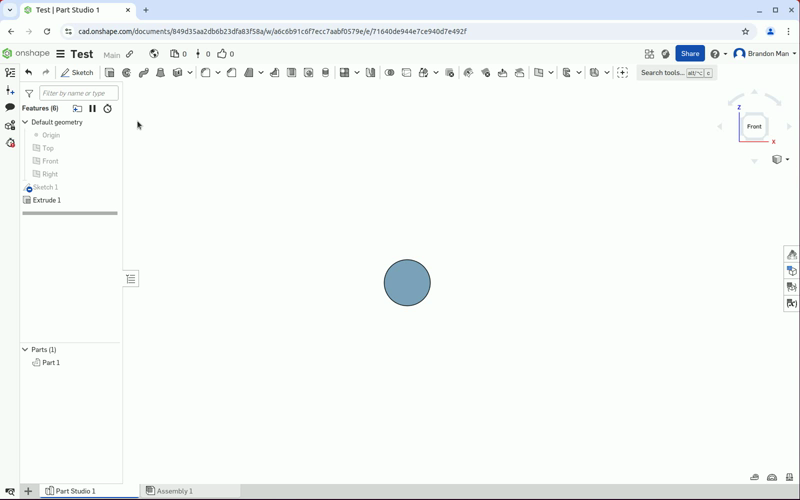
mouse_move(73, 189)
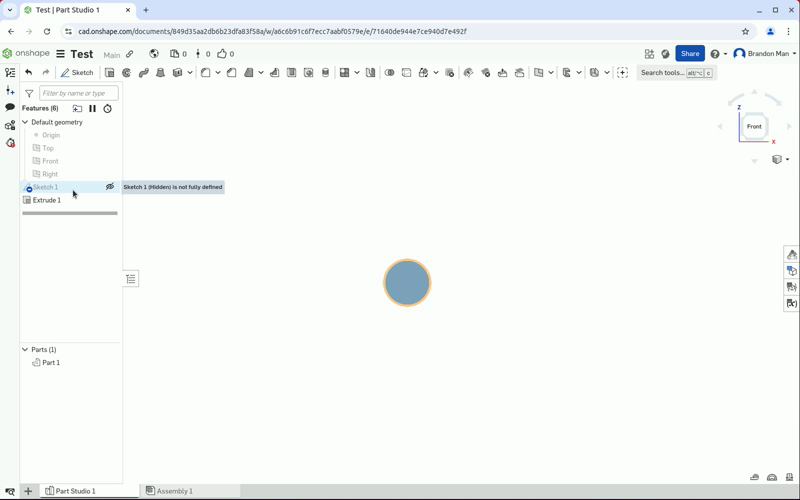
click(73, 189)
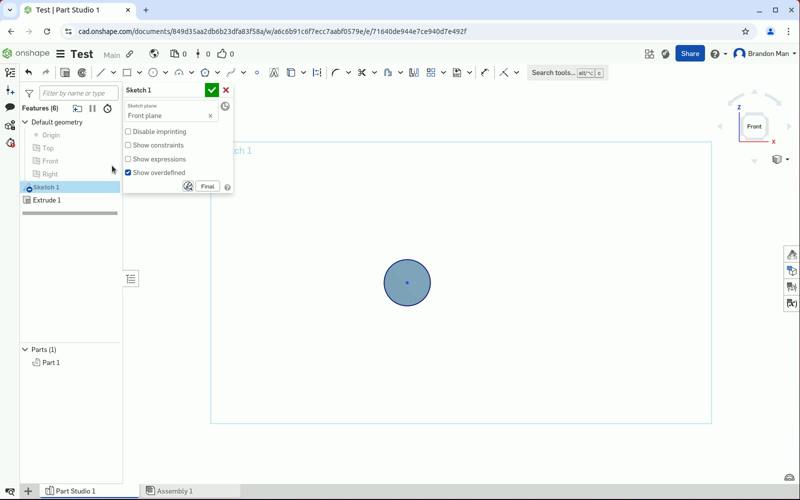
mouse_move(229, 92)
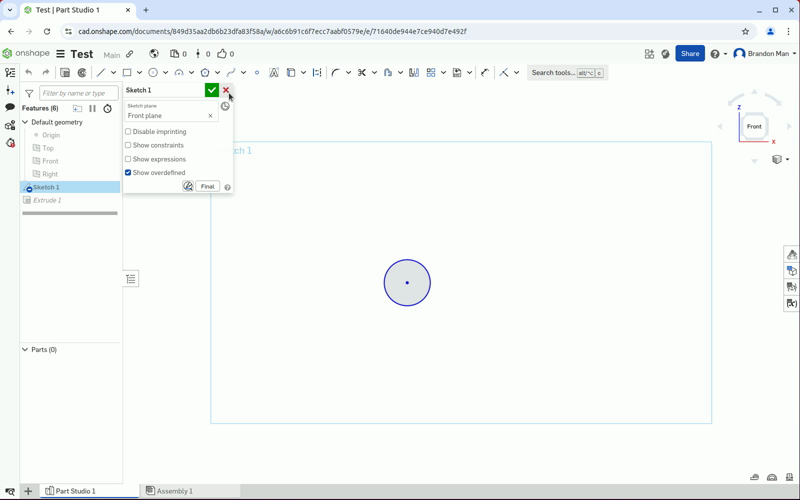
click(229, 92)
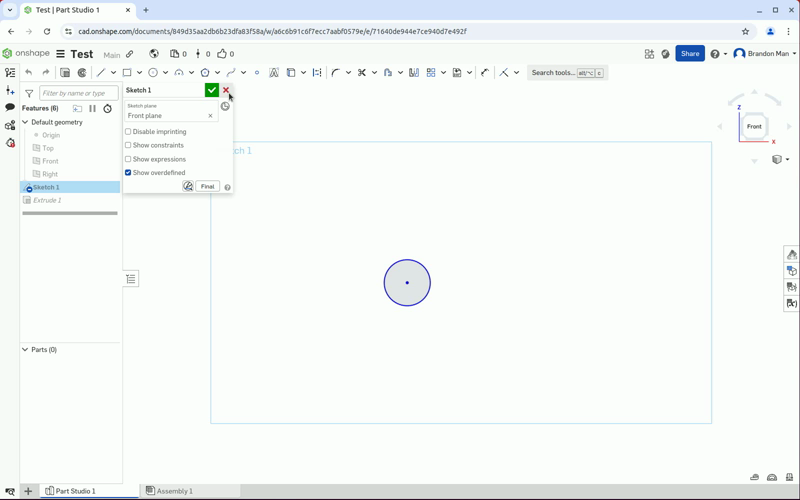
key(shift+s)
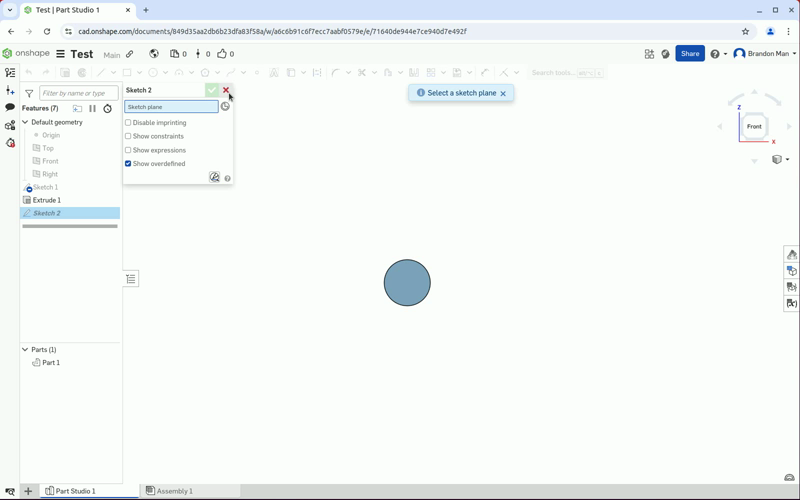
mouse_move(73, 163)
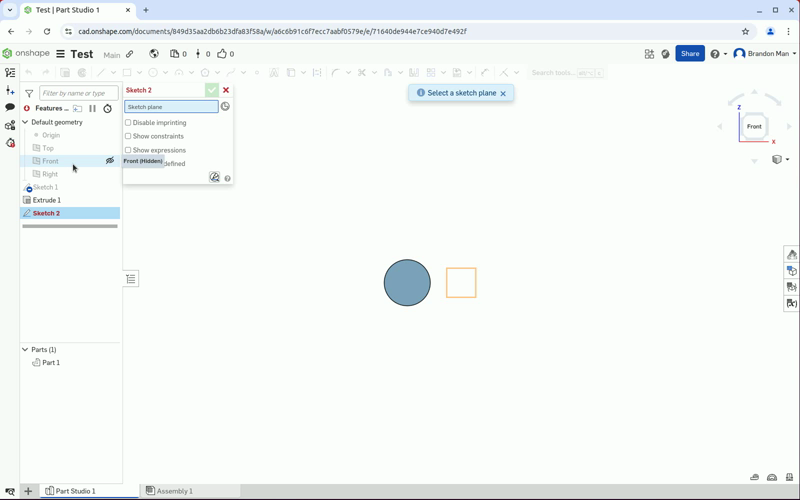
click(73, 163)
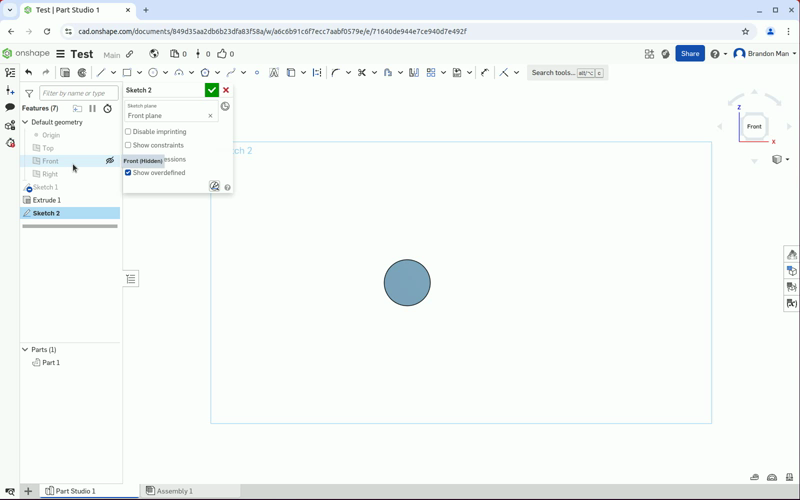
mouse_move(73, 352)
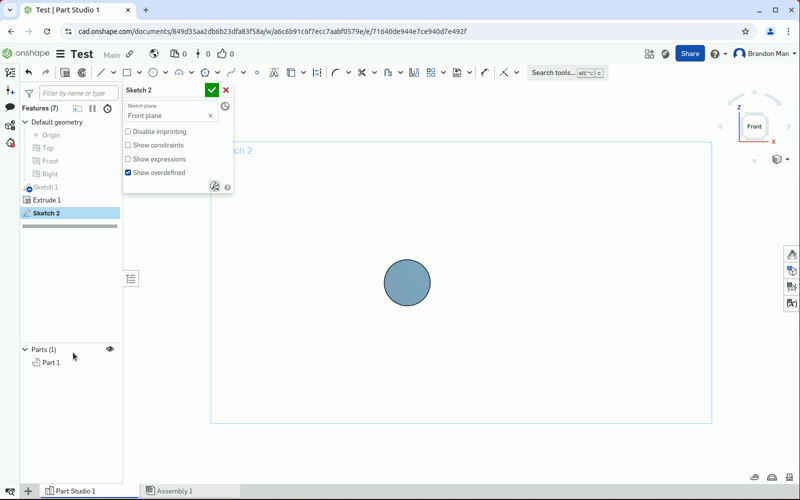
key(y)
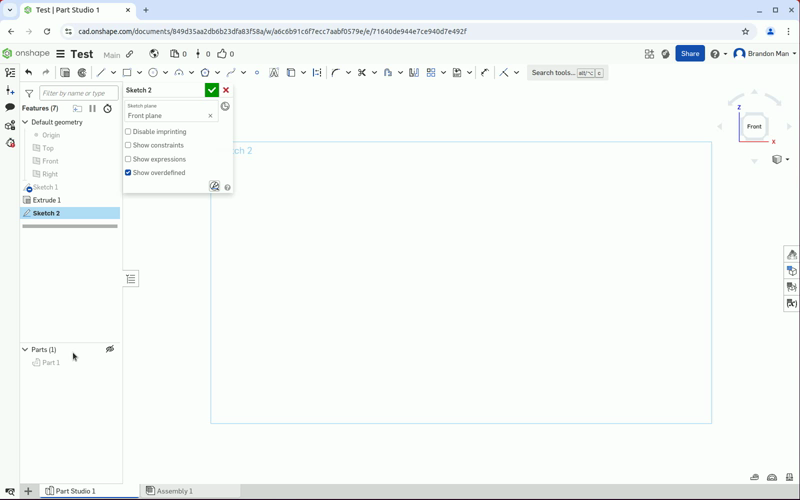
key(l)
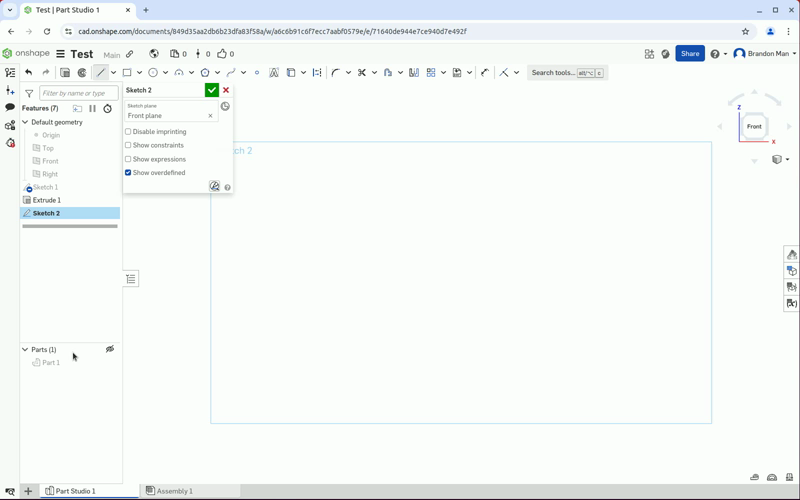
key_down(shift)
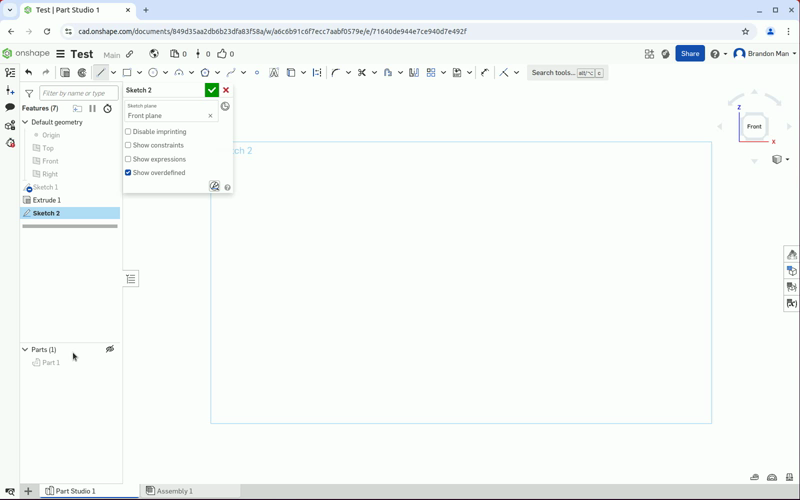
mouse_move(357, 300)
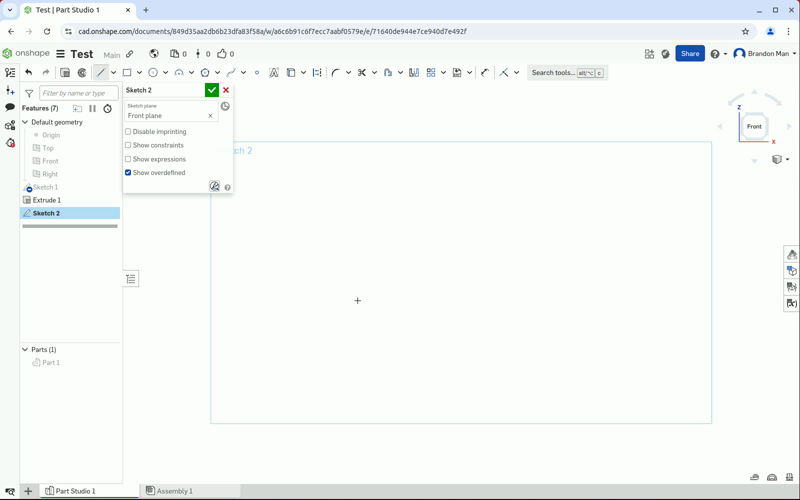
click(357, 300)
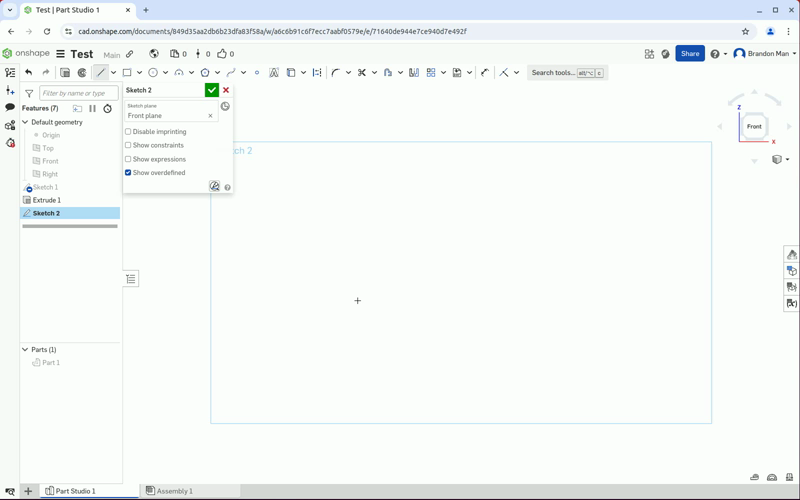
key_up(shift)
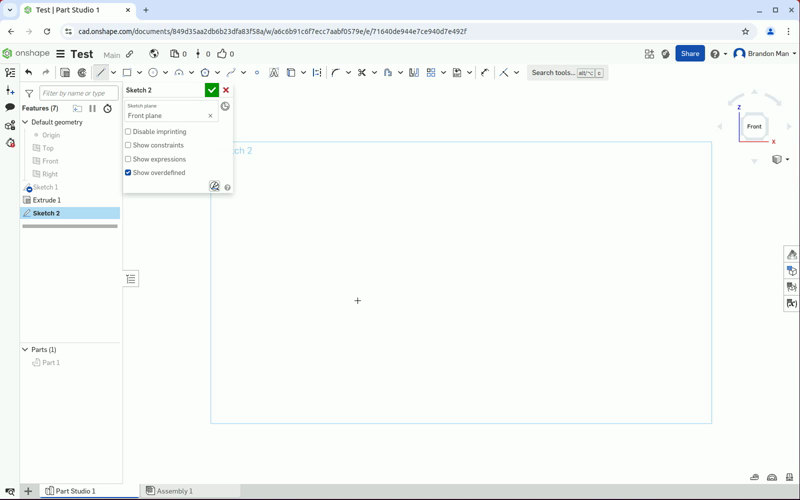
key_down(shift)
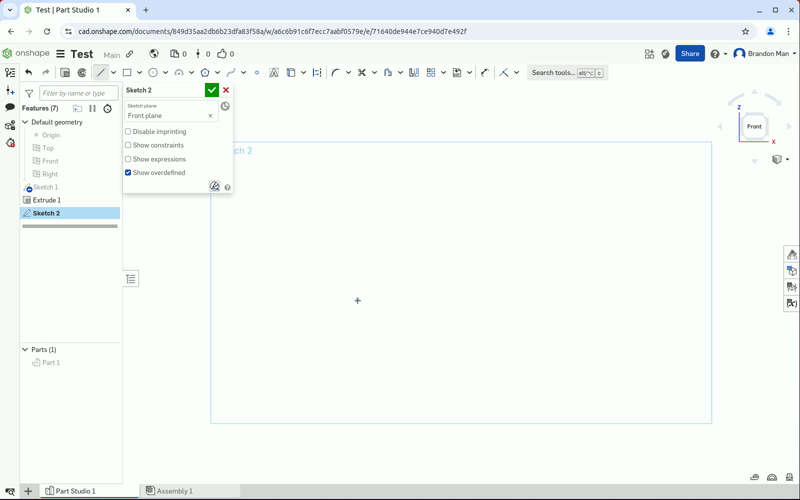
mouse_move(460, 371)
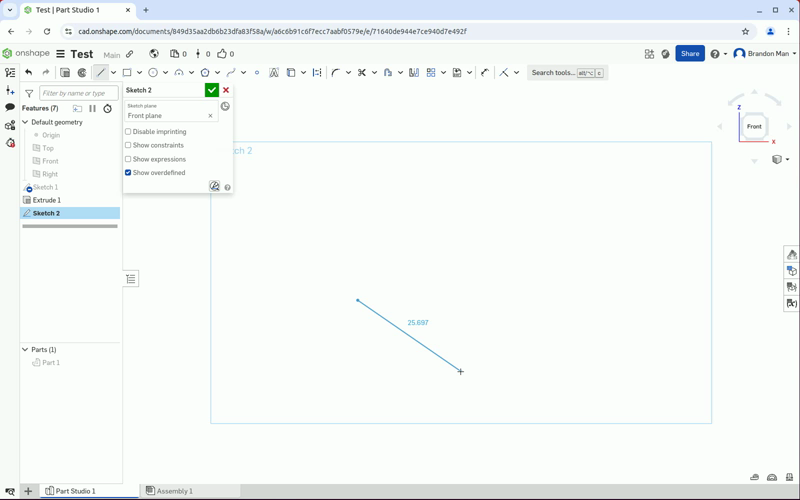
click(460, 371)
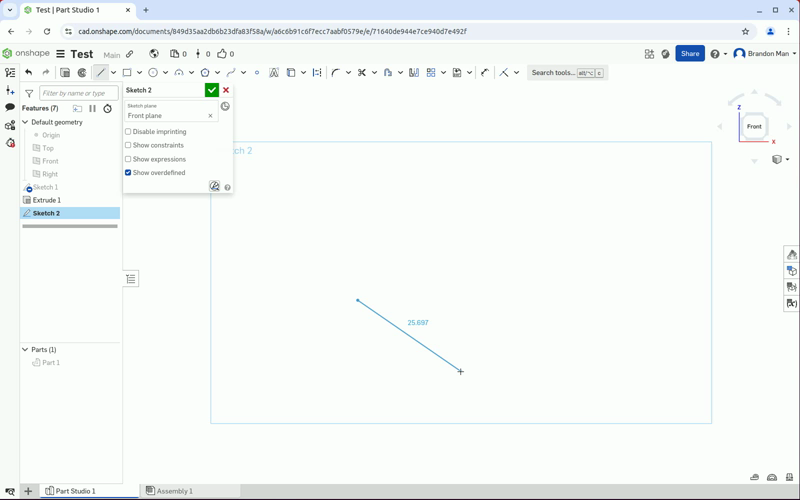
key_up(shift)
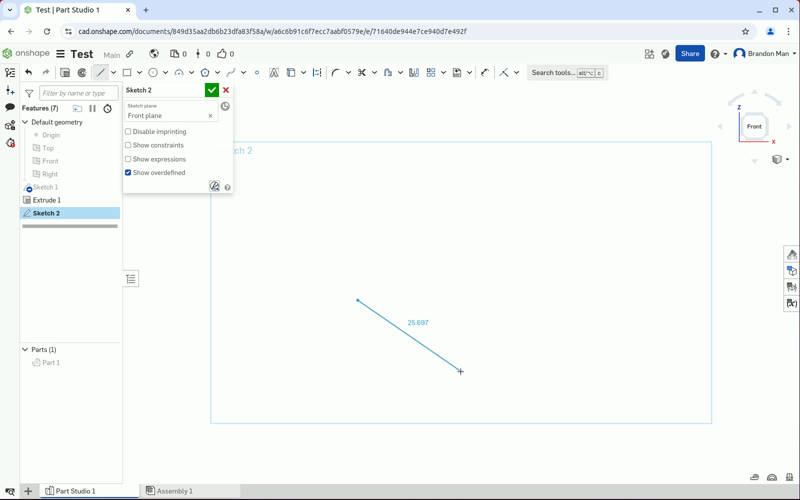
key(esc)
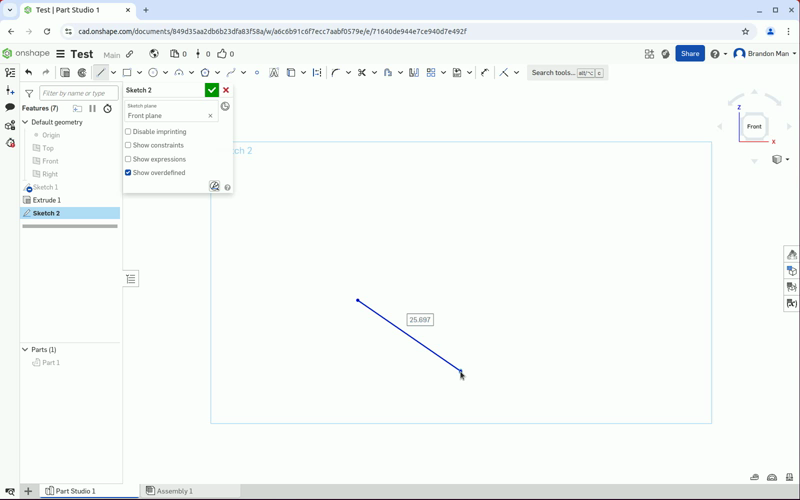
key(a)
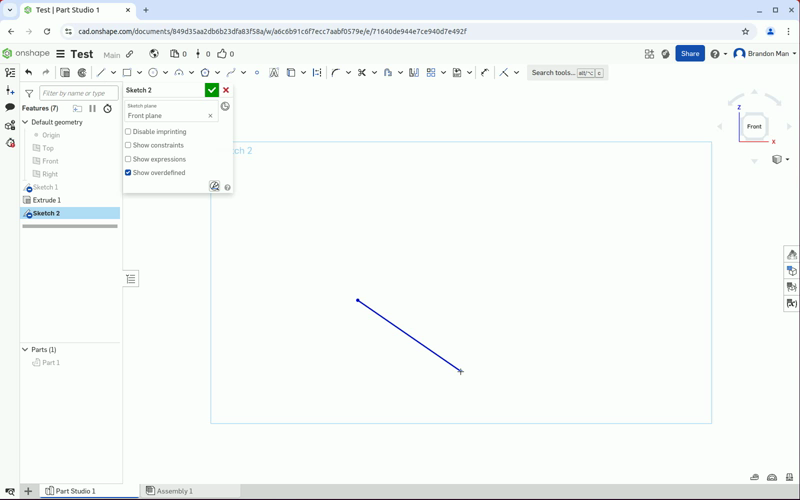
mouse_move(460, 371)
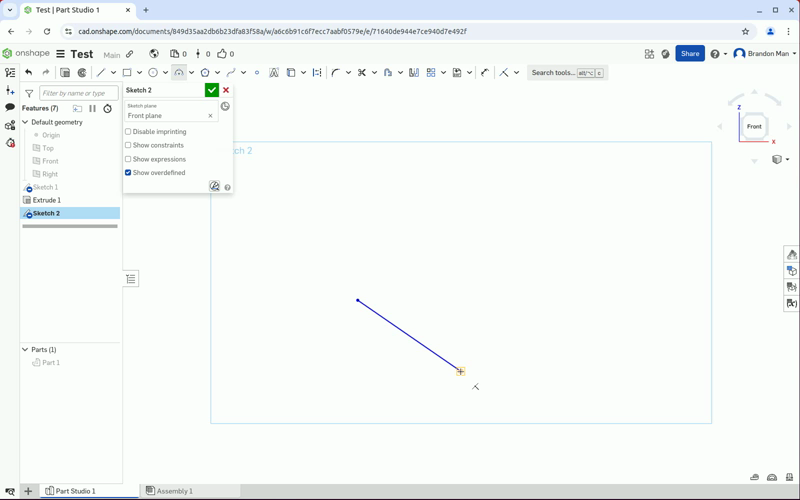
click(460, 371)
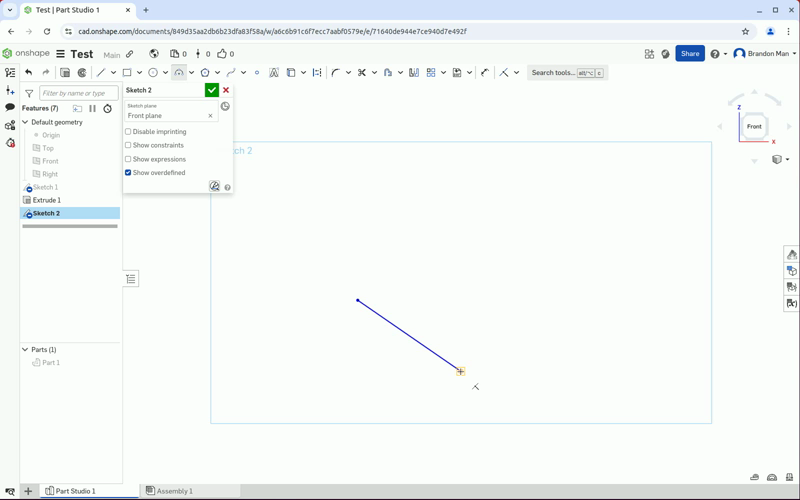
key_down(shift)
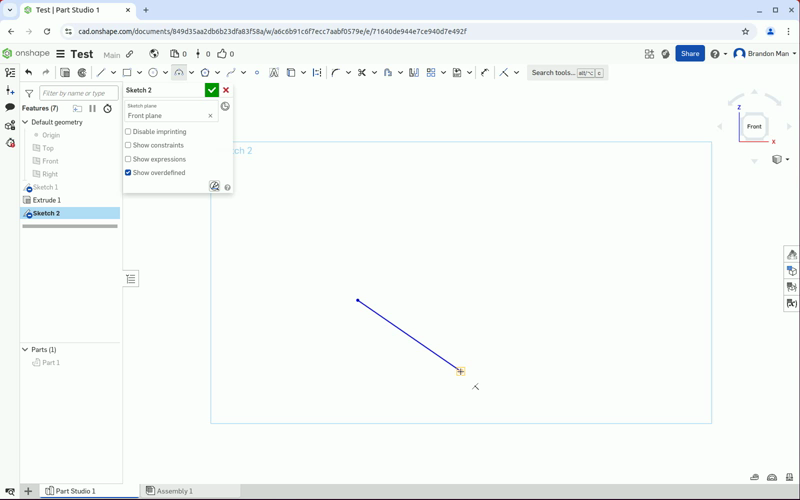
mouse_move(460, 193)
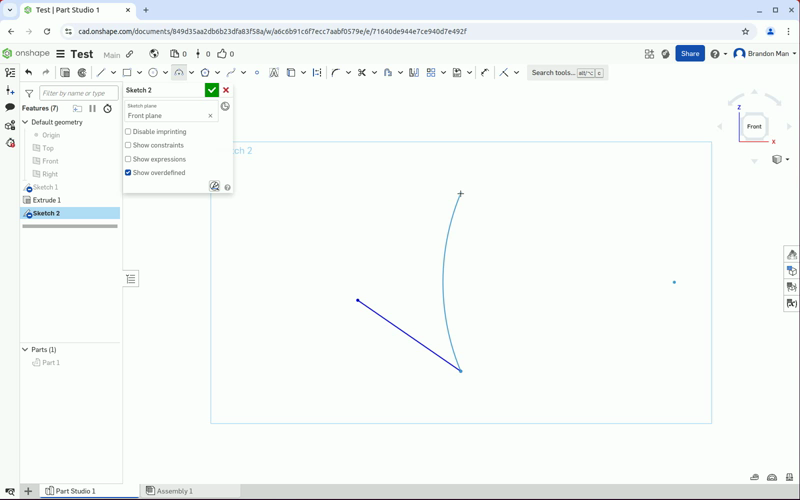
click(460, 193)
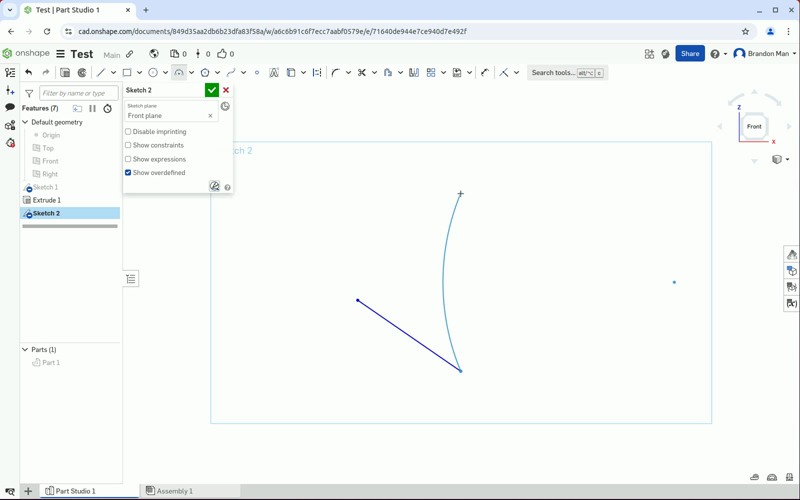
mouse_move(550, 282)
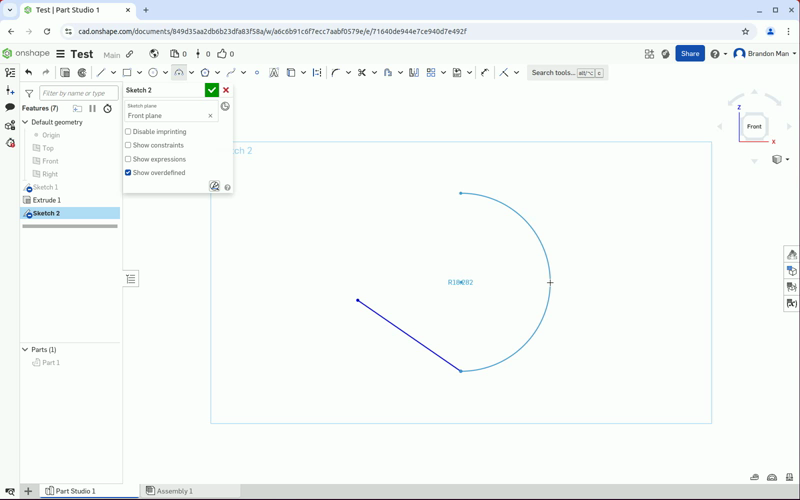
click(550, 282)
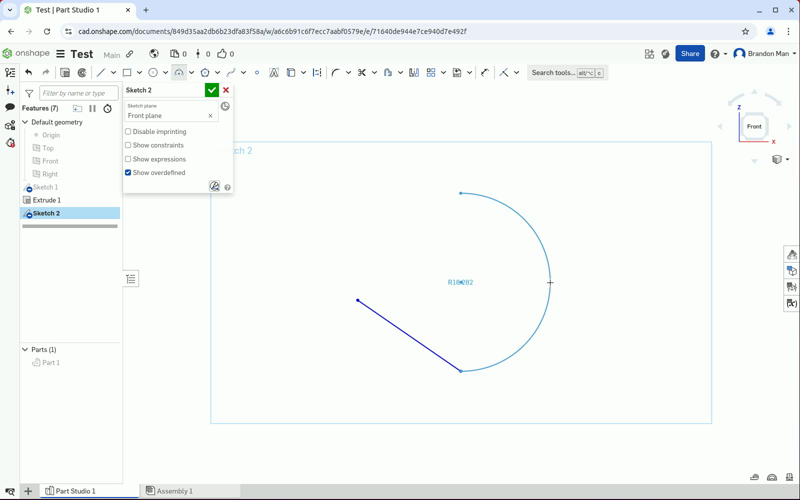
key_up(shift)
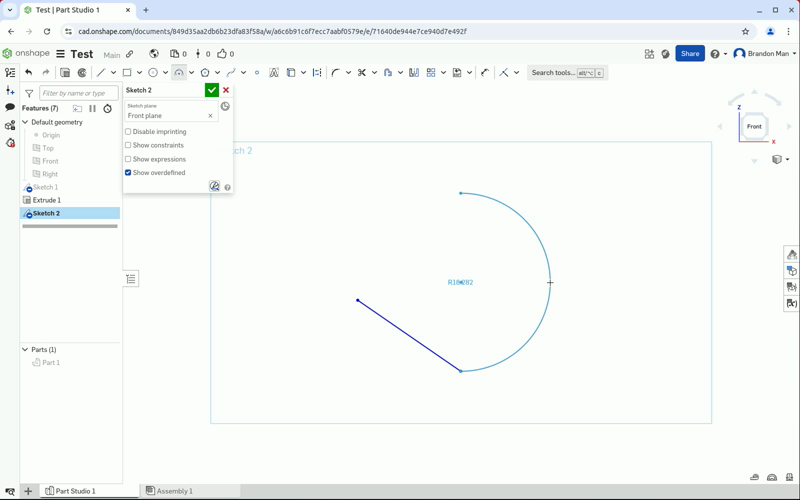
key(esc)
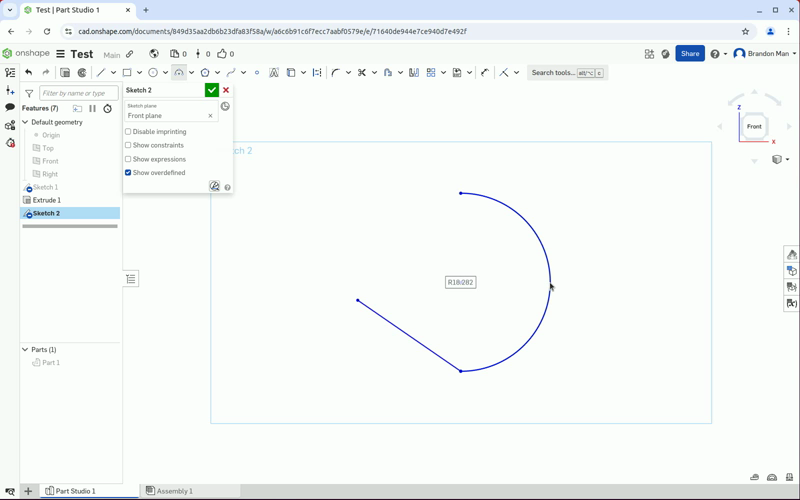
key(l)
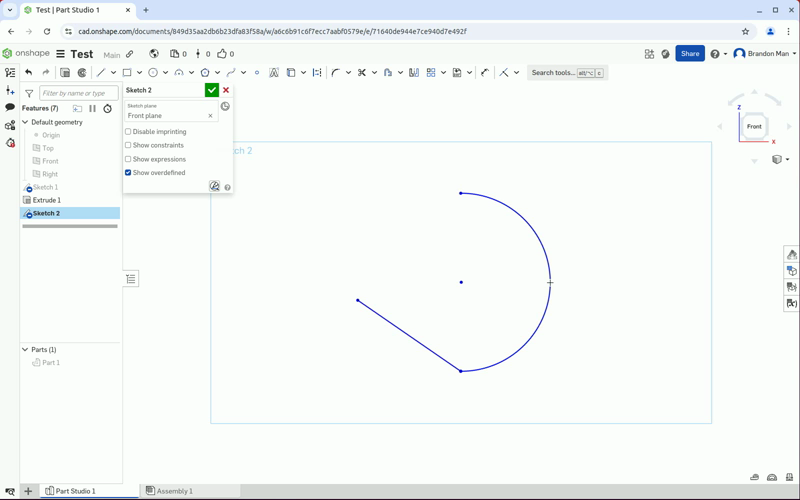
mouse_move(460, 193)
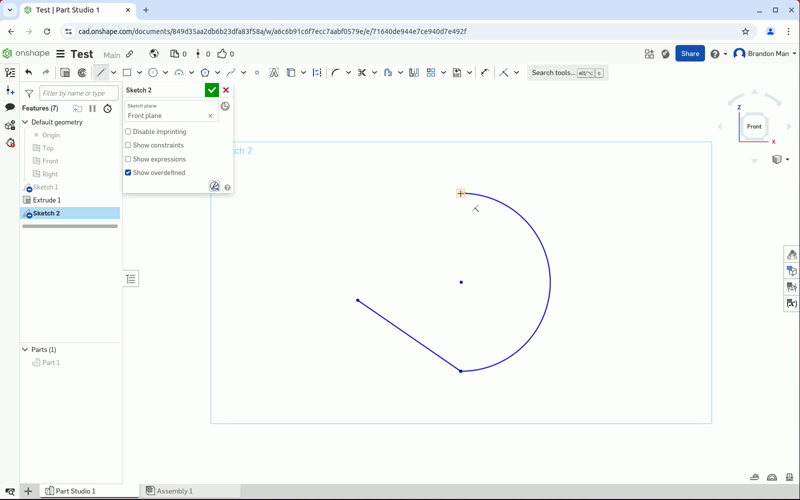
click(460, 193)
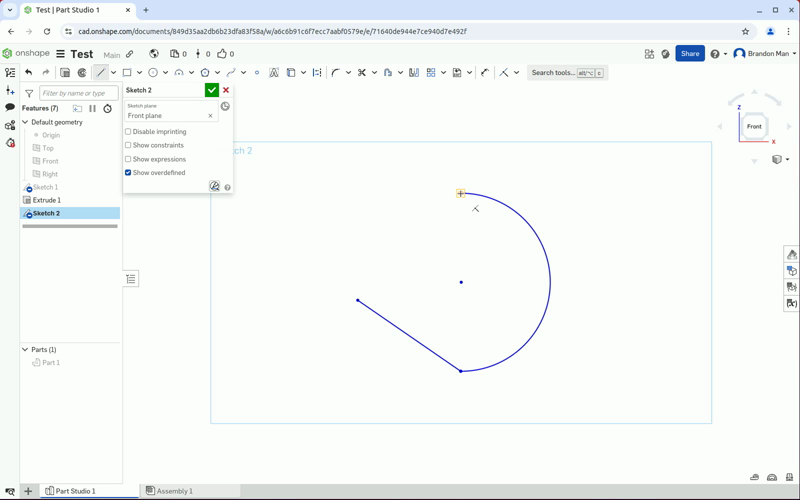
key_down(shift)
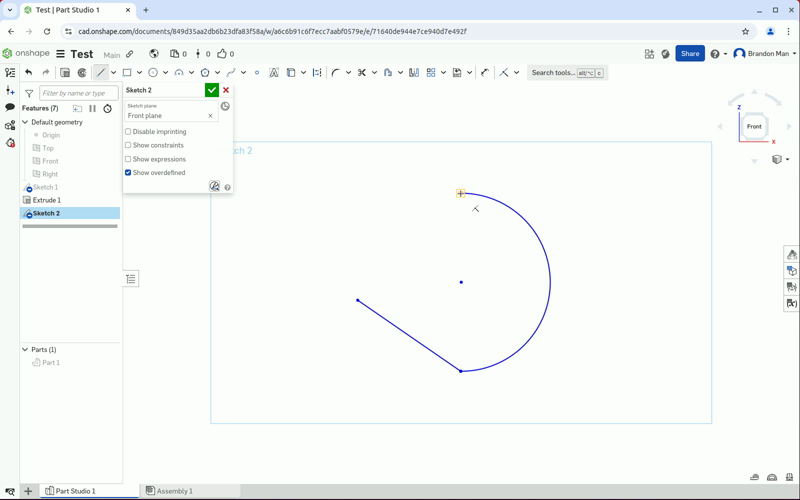
mouse_move(357, 264)
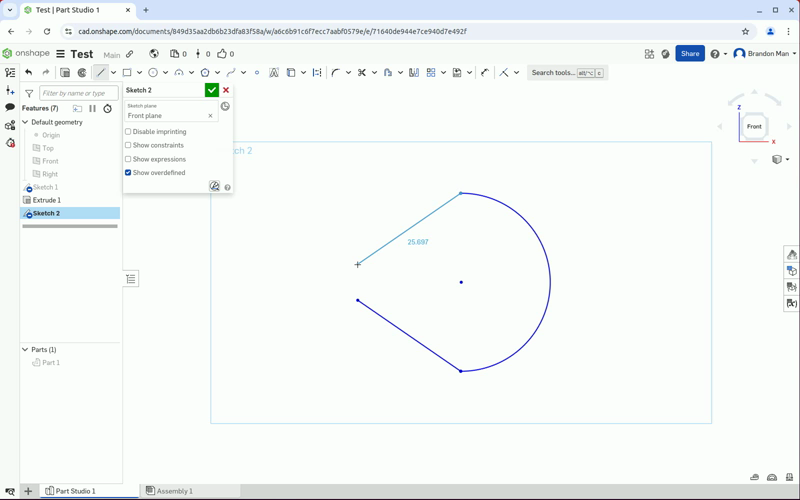
click(357, 264)
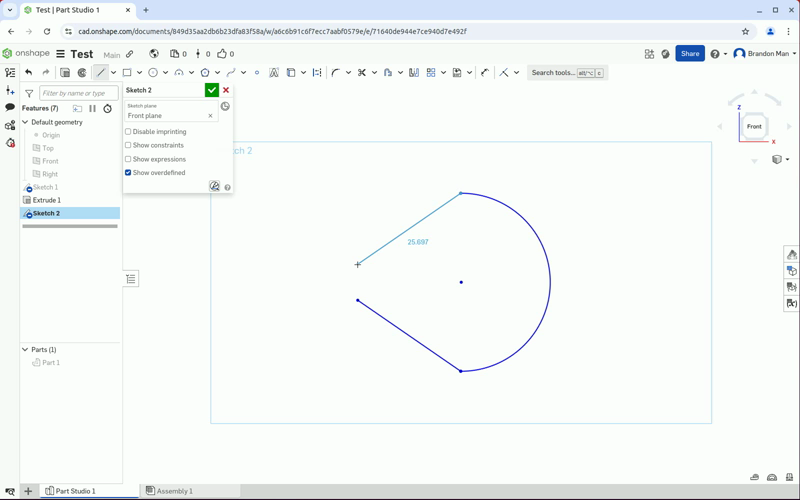
key_up(shift)
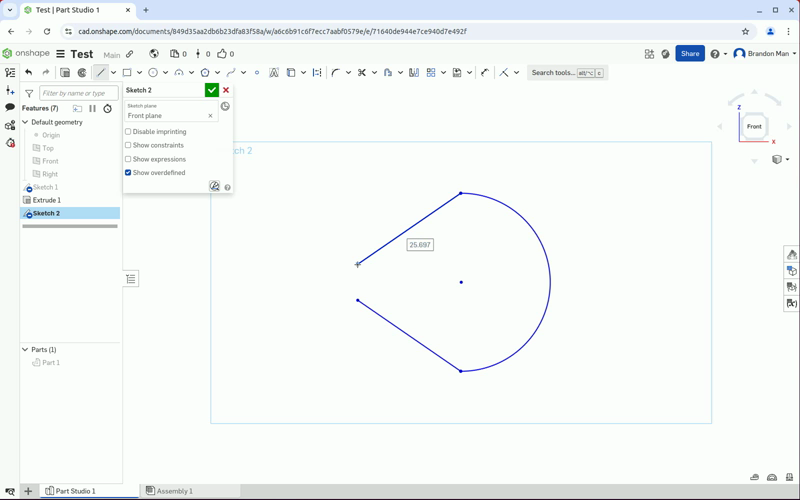
key(esc)
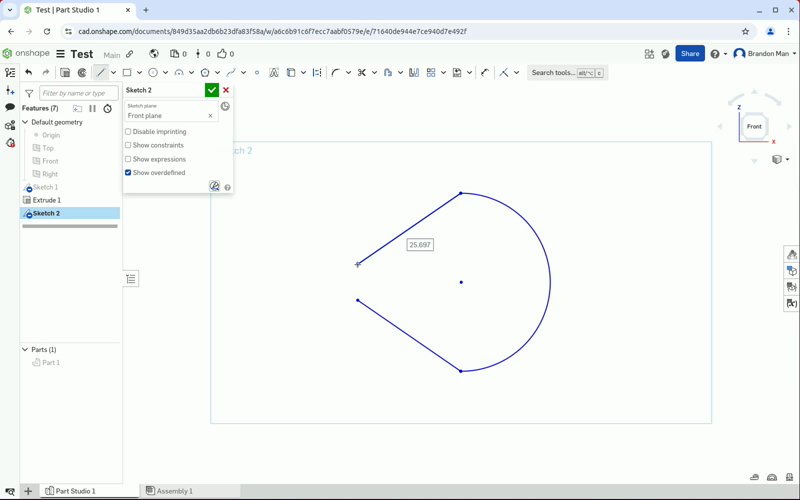
key(a)
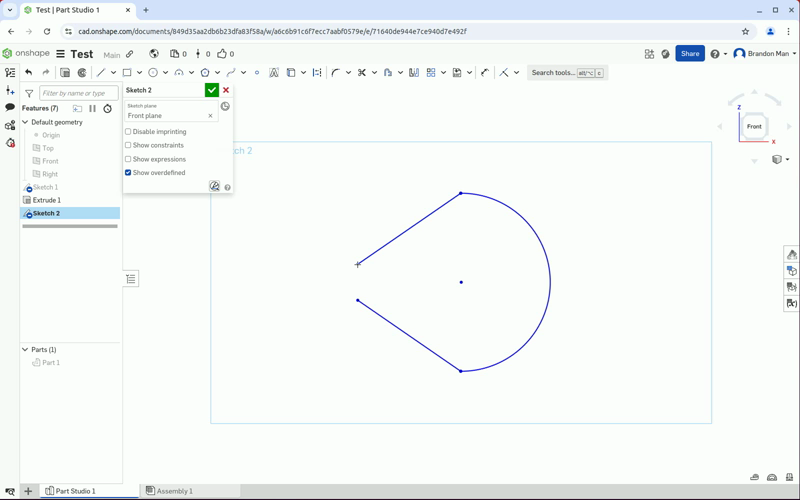
mouse_move(357, 264)
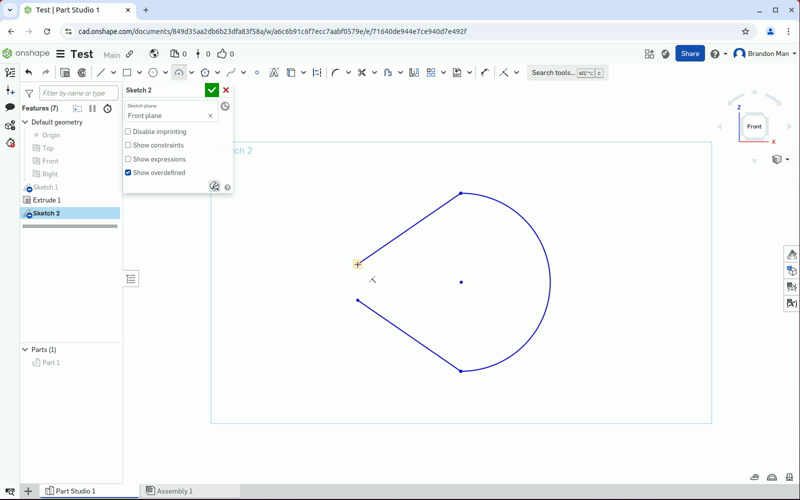
click(357, 264)
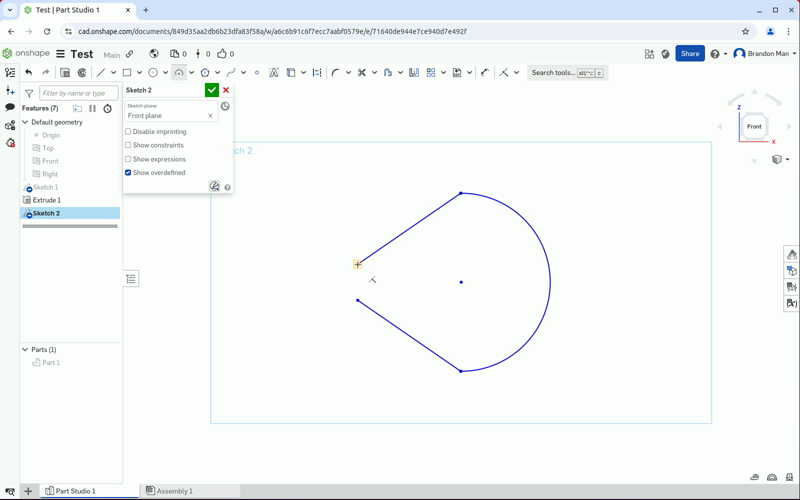
mouse_move(357, 300)
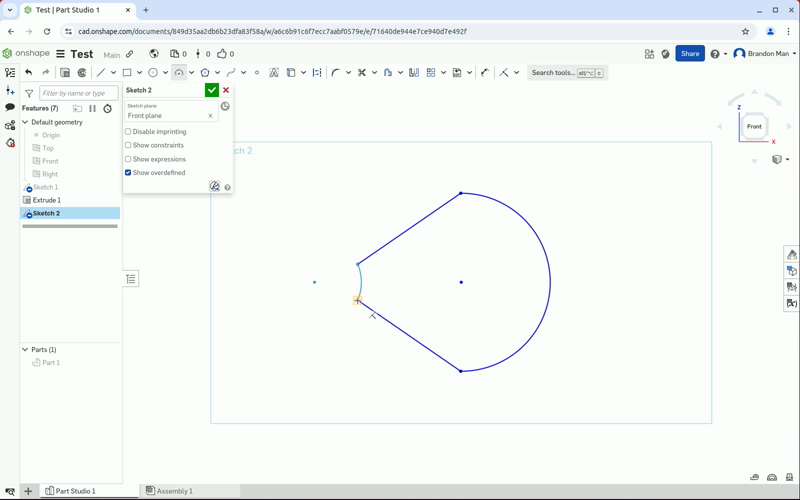
click(357, 300)
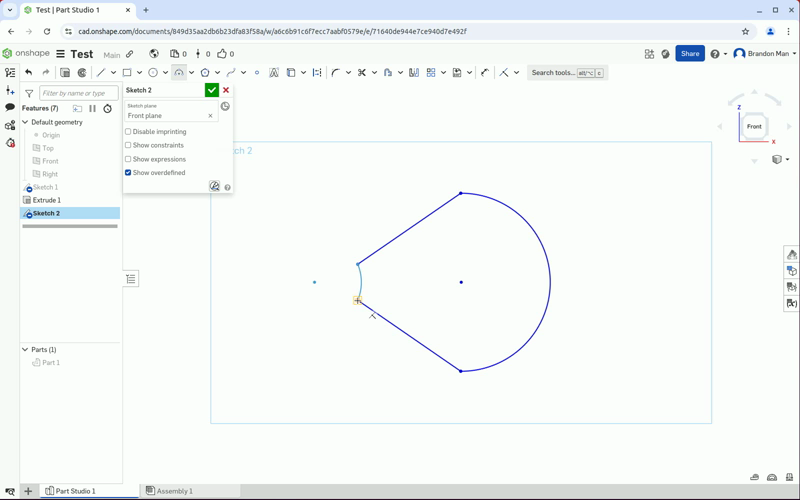
key_down(shift)
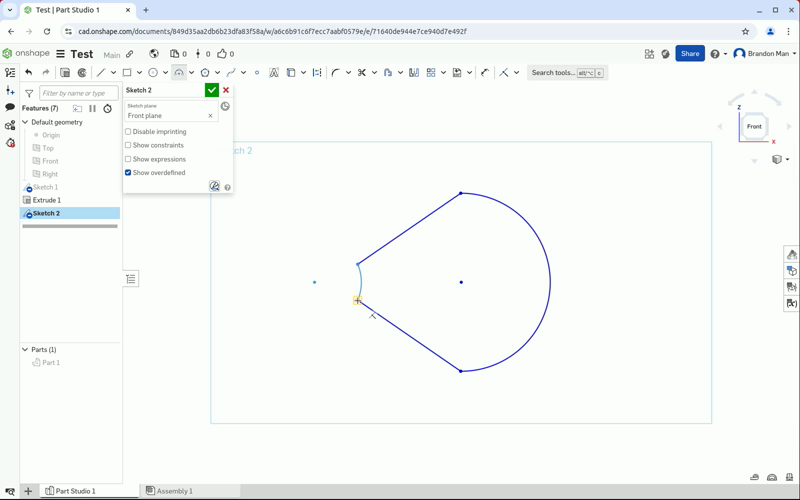
mouse_move(348, 282)
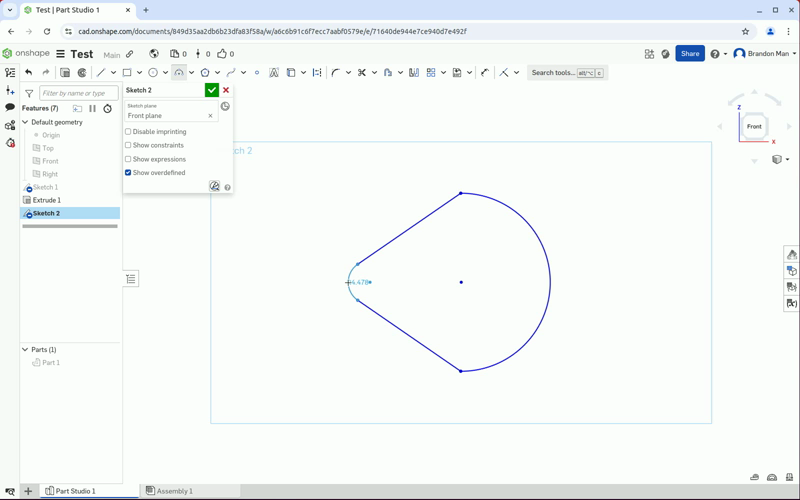
click(348, 282)
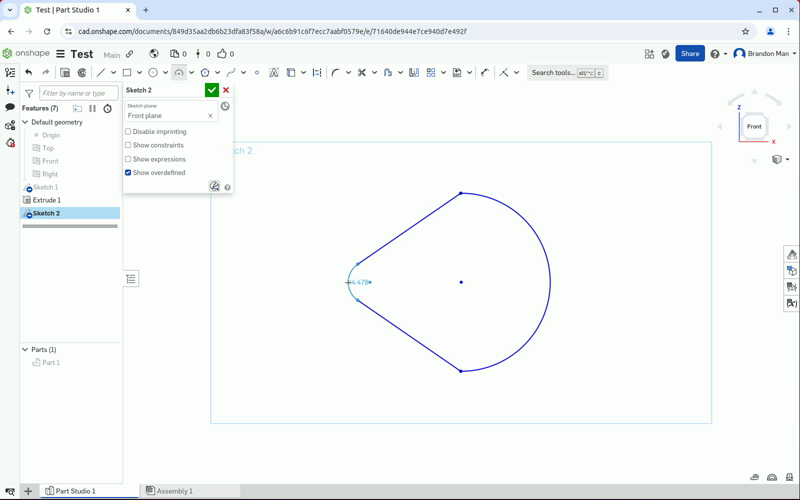
key_up(shift)
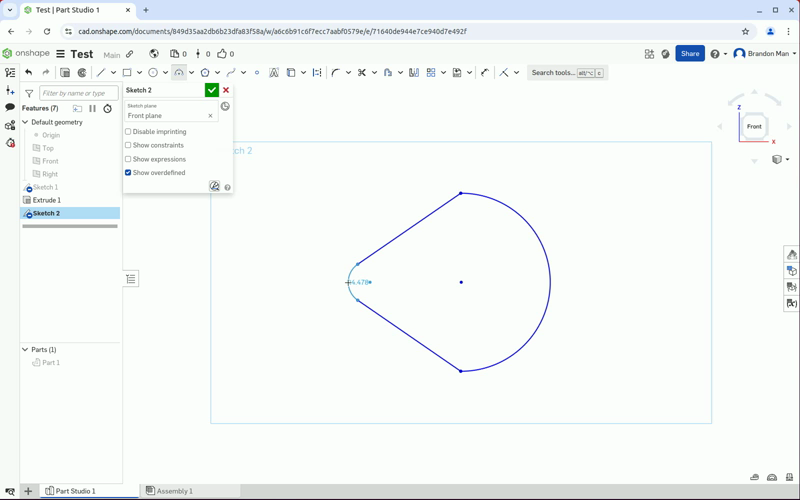
key(esc)
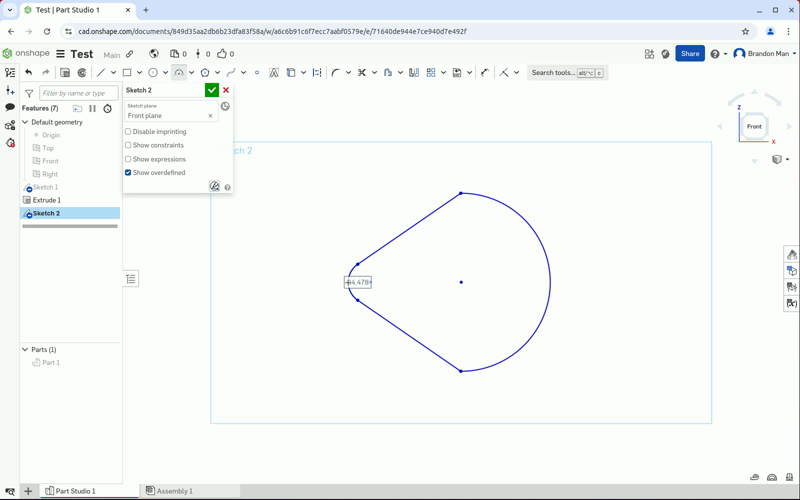
mouse_move(504, 256)
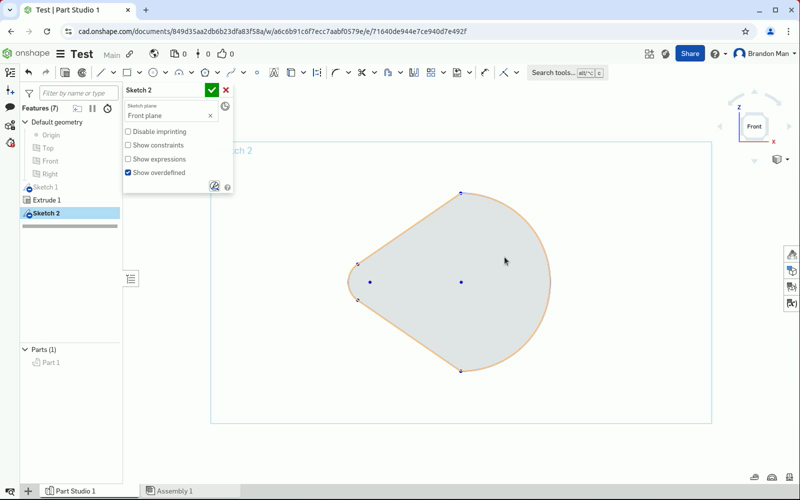
click(504, 256)
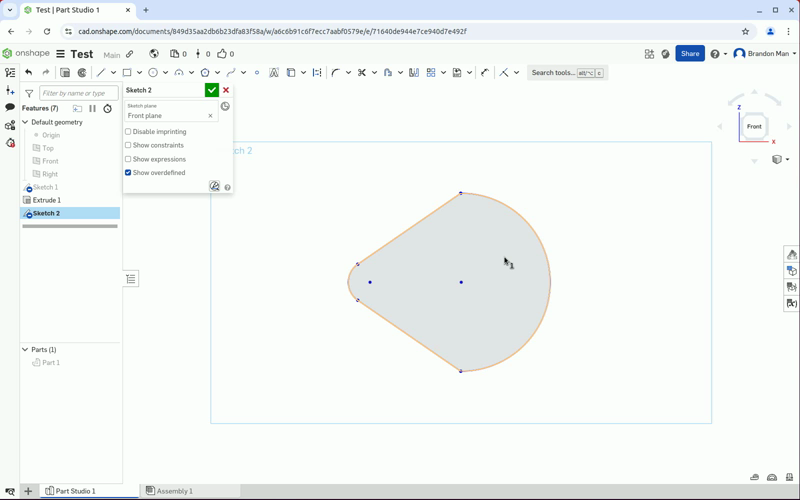
mouse_move(73, 352)
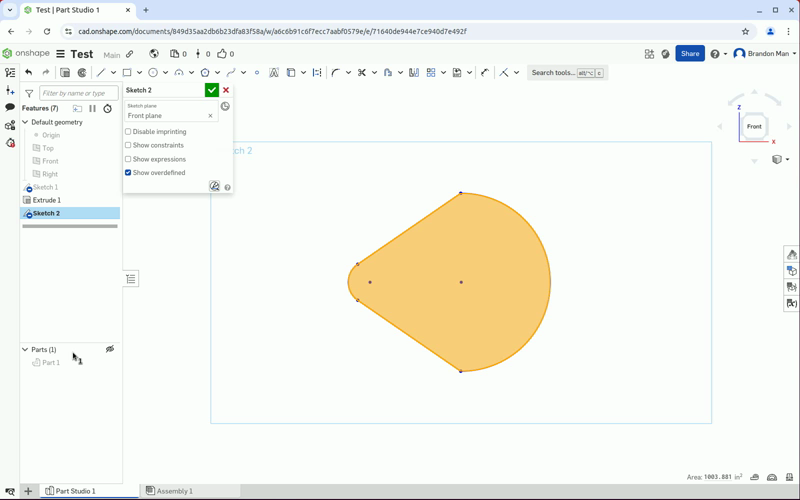
key(shift+y)
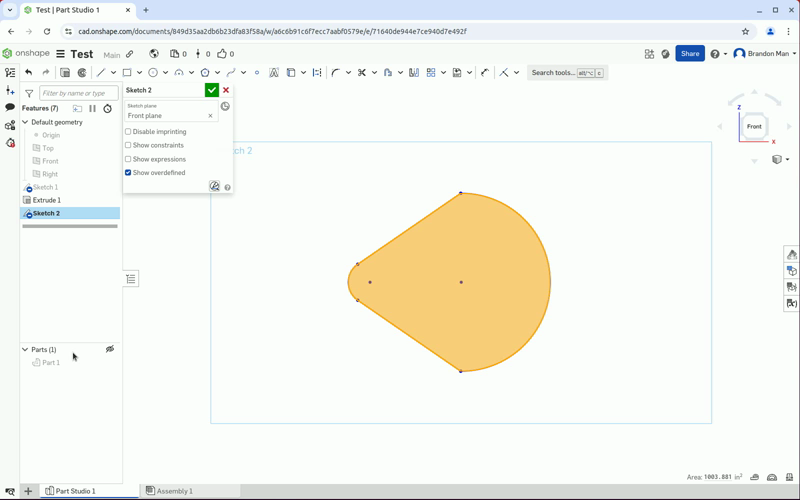
key(shift+e)
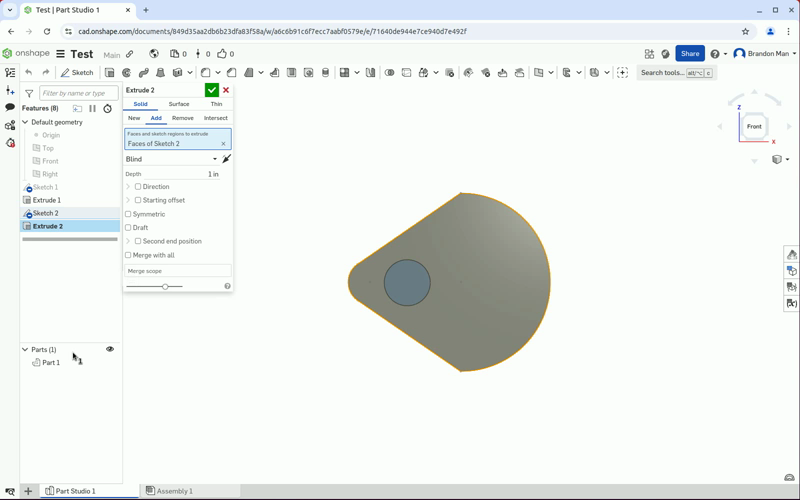
mouse_move(143, 106)
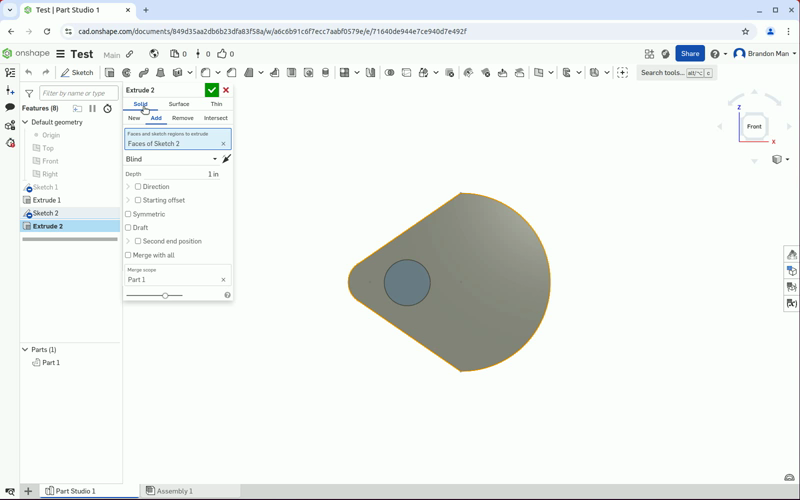
click(143, 106)
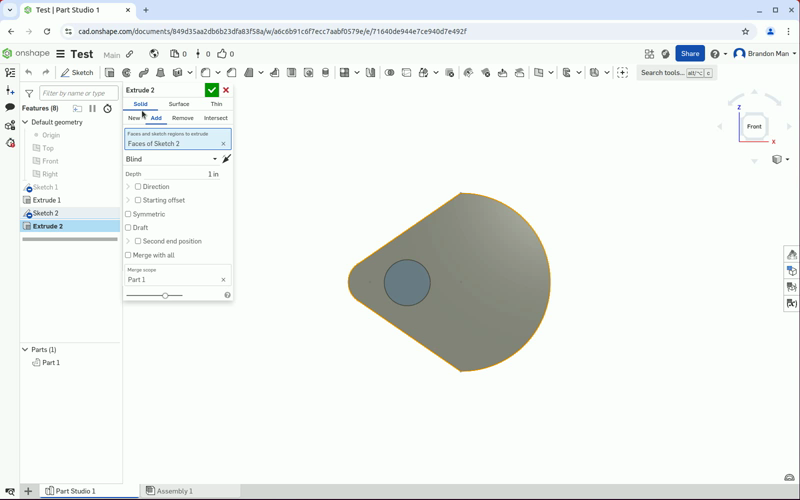
mouse_move(137, 120)
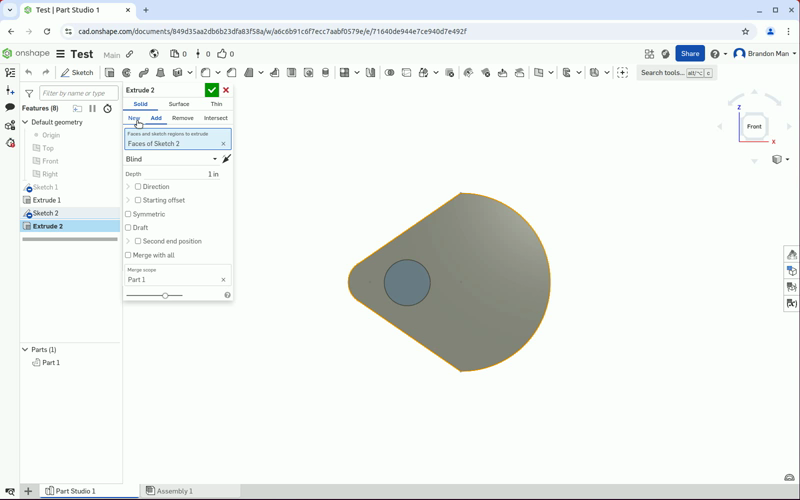
click(137, 120)
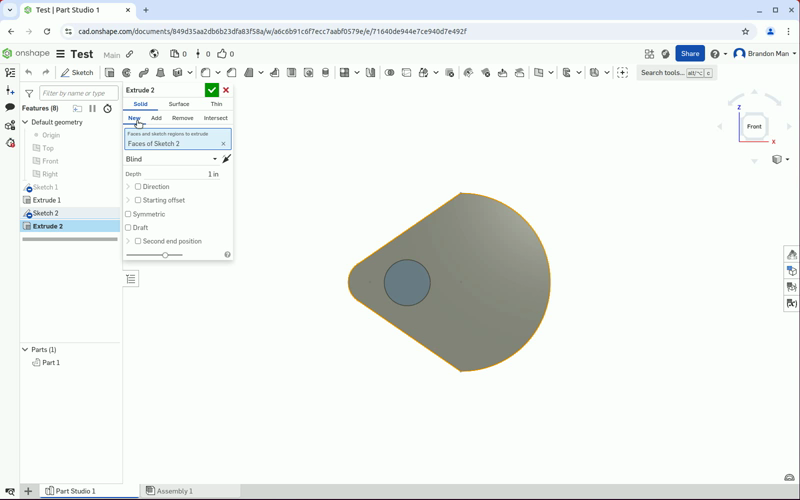
key(tab, 4)
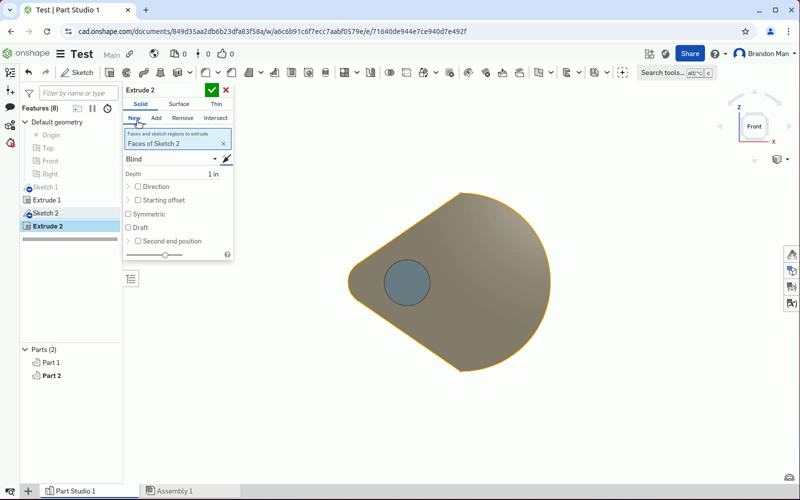
text(-3.611)
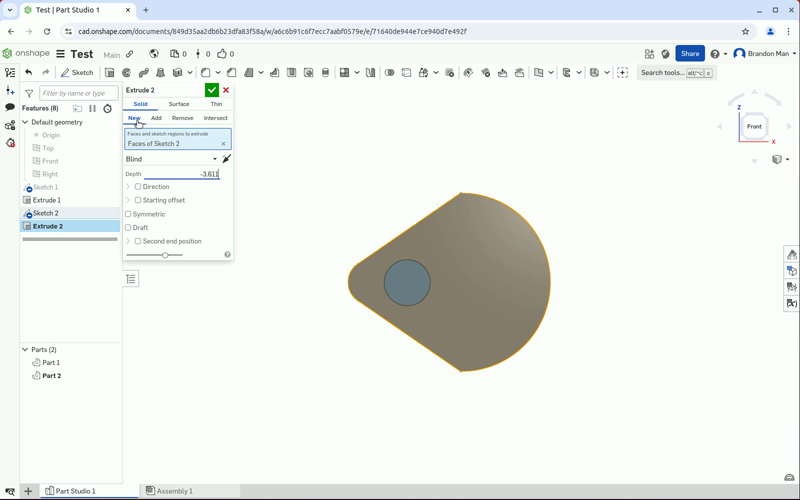
key(enter)
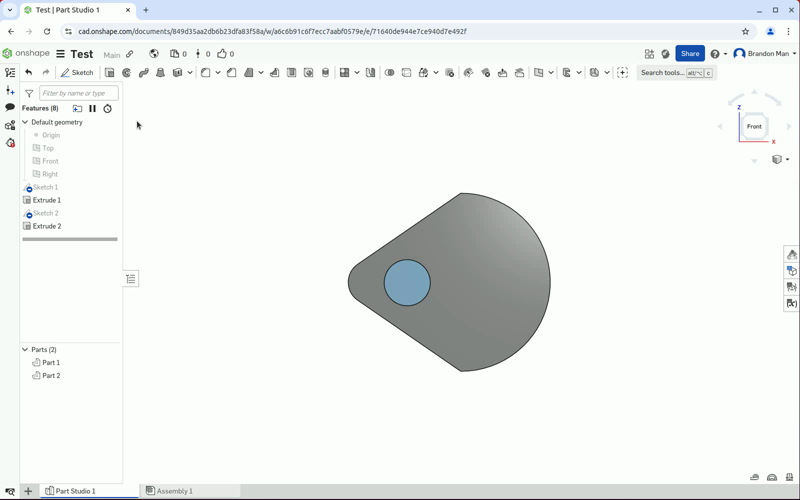
key(shift+h)
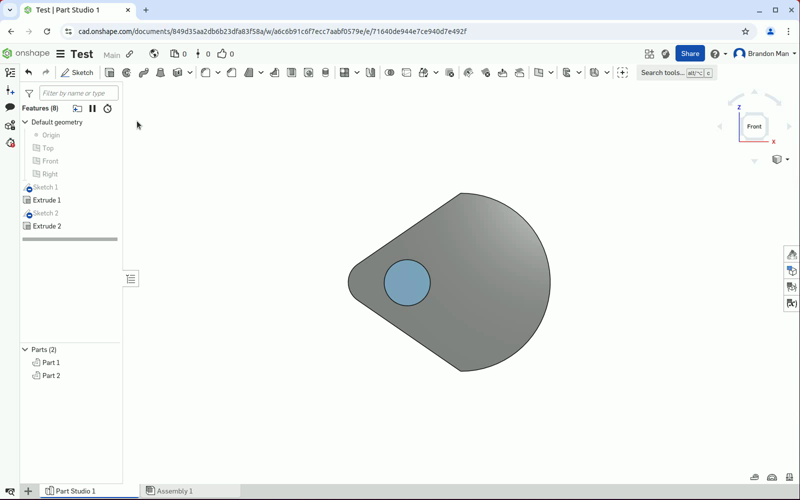
key(shift+h)
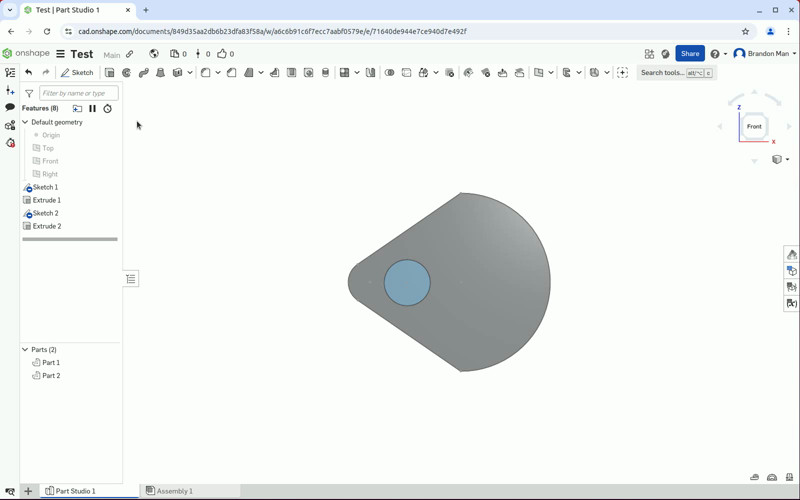
key(shift+7)
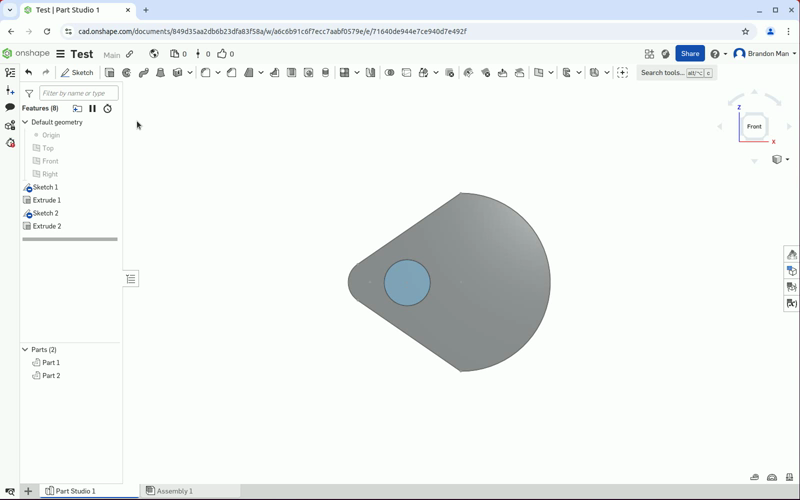
key(left, 2)
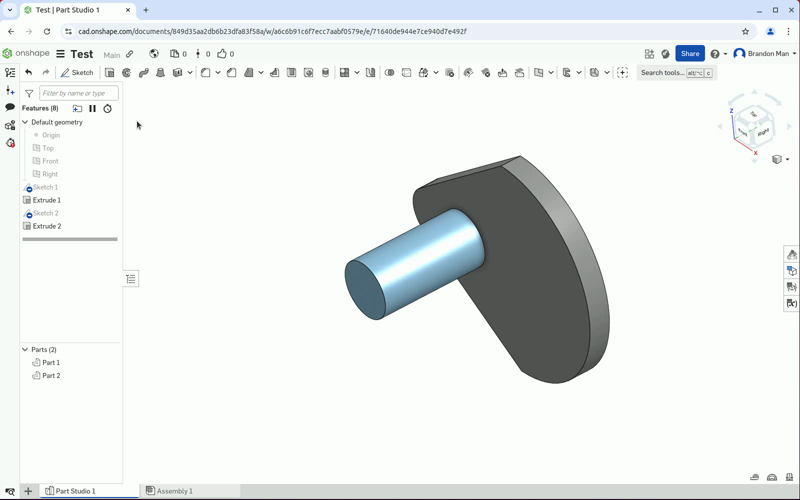
key(down, 2)
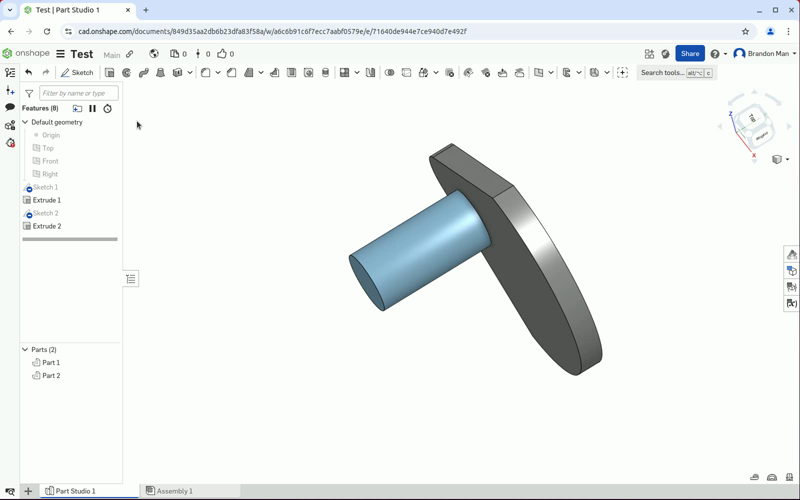
key(up, 2)
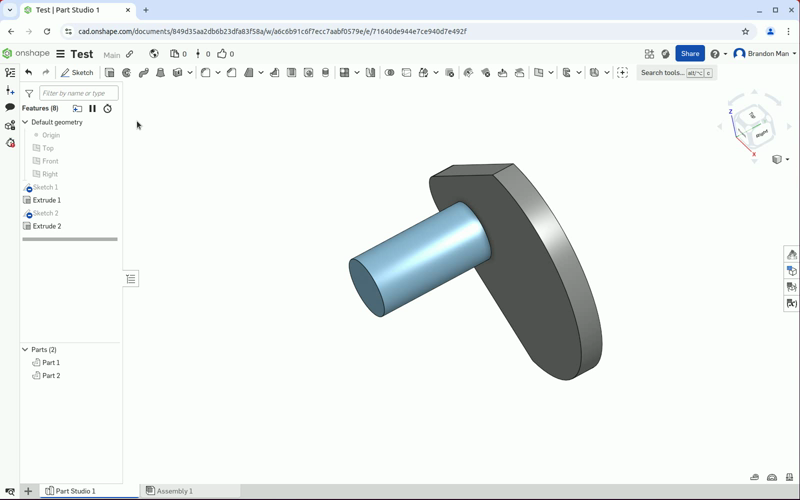
key(right, 2)
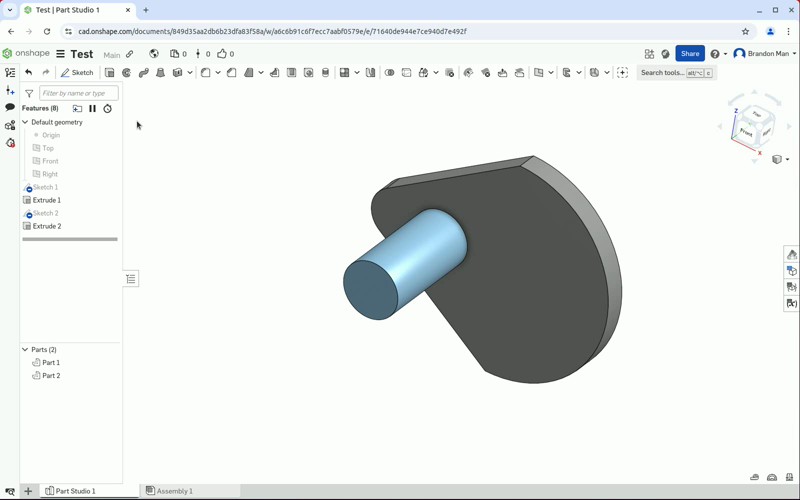
mouse_move(73, 189)
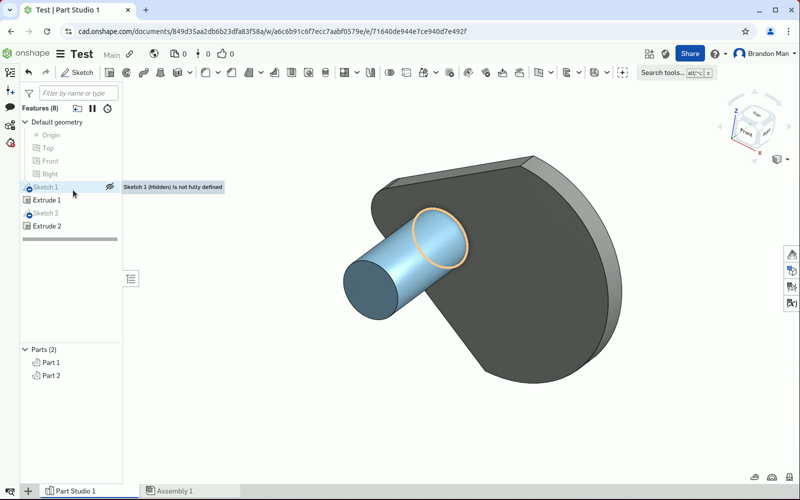
click(73, 189)